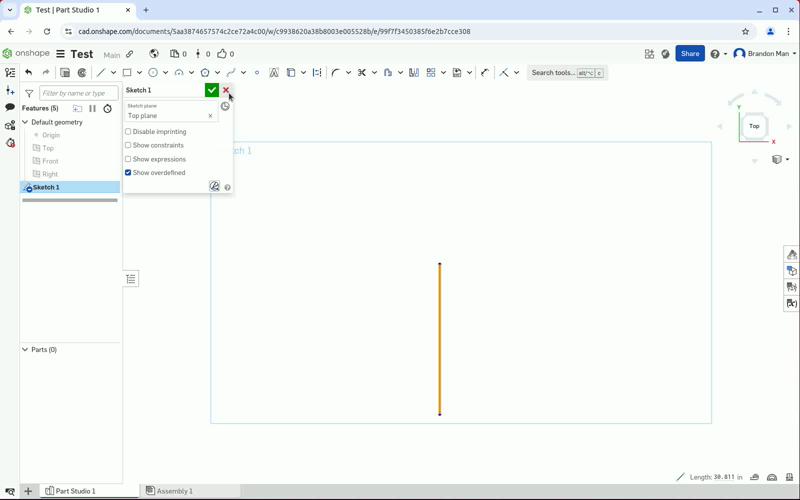
key(shift+h)
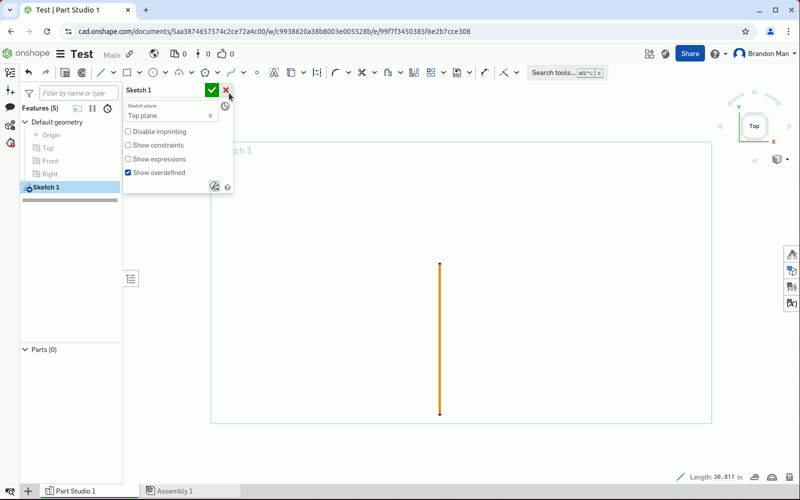
key(shift+s)
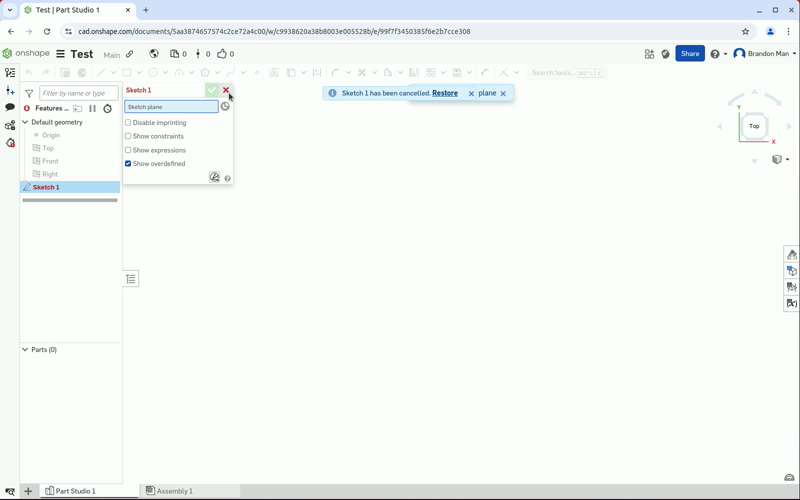
mouse_move(73, 150)
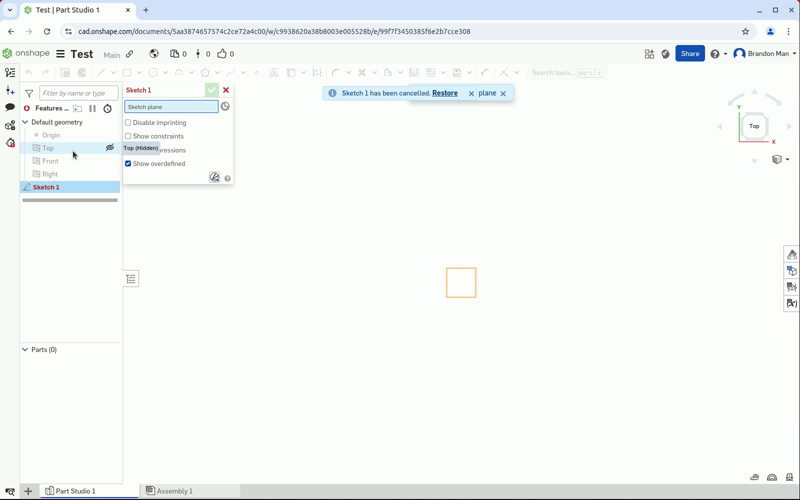
click(73, 150)
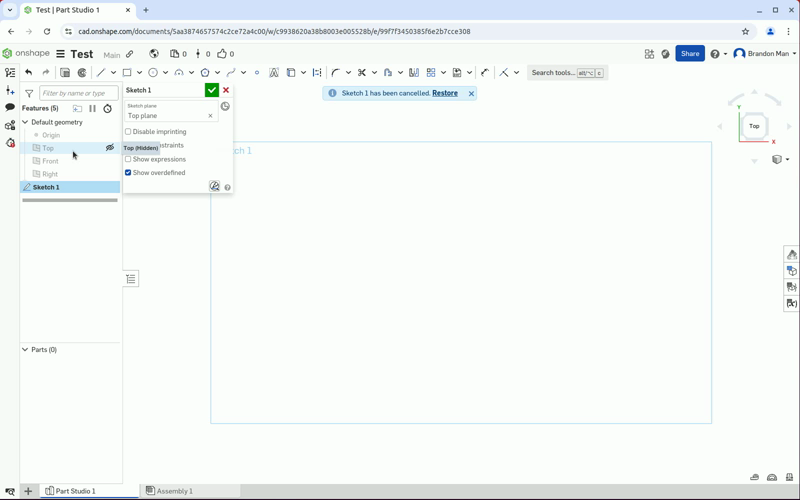
mouse_move(73, 352)
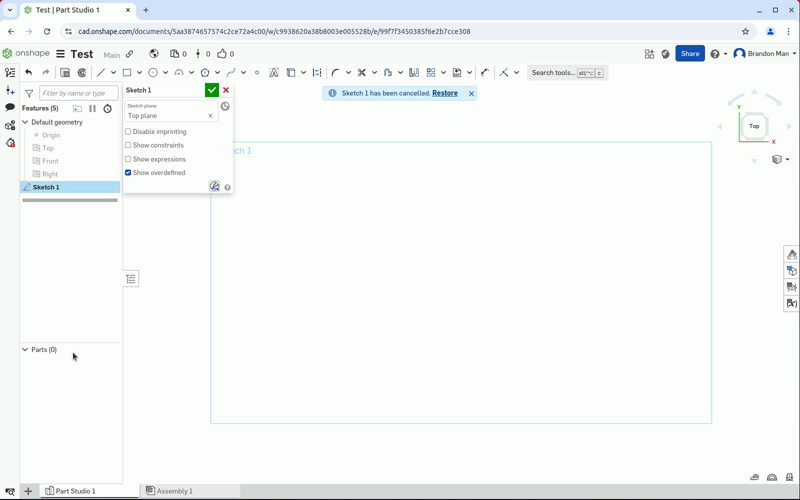
key(y)
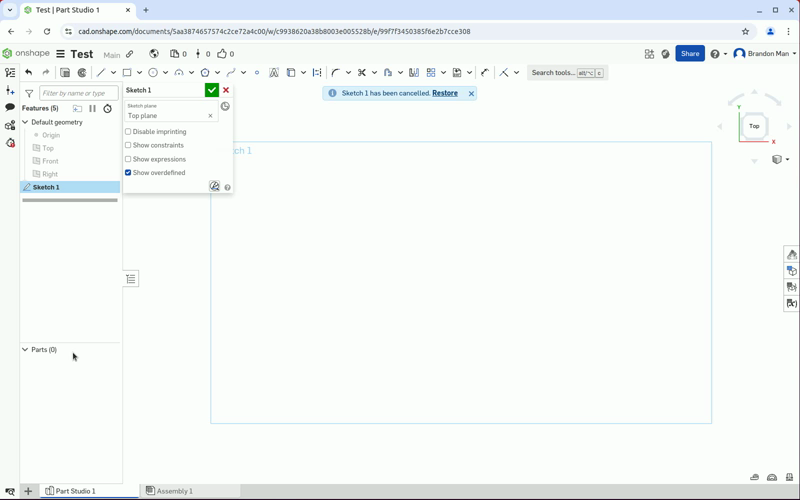
key(l)
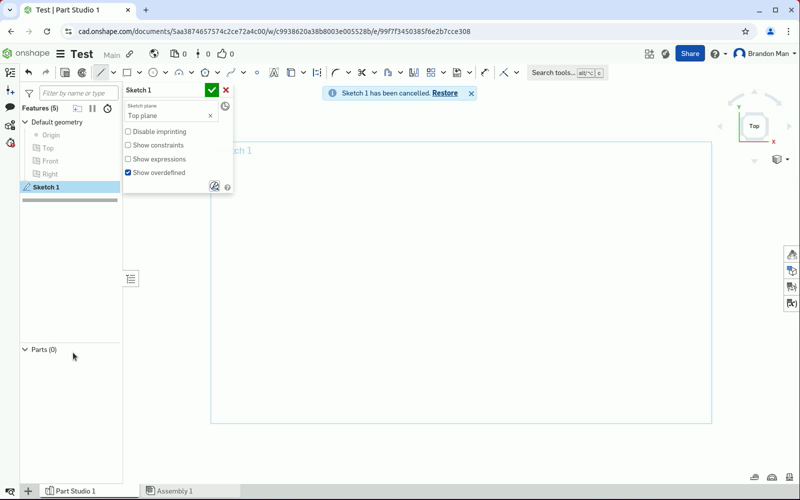
key_down(shift)
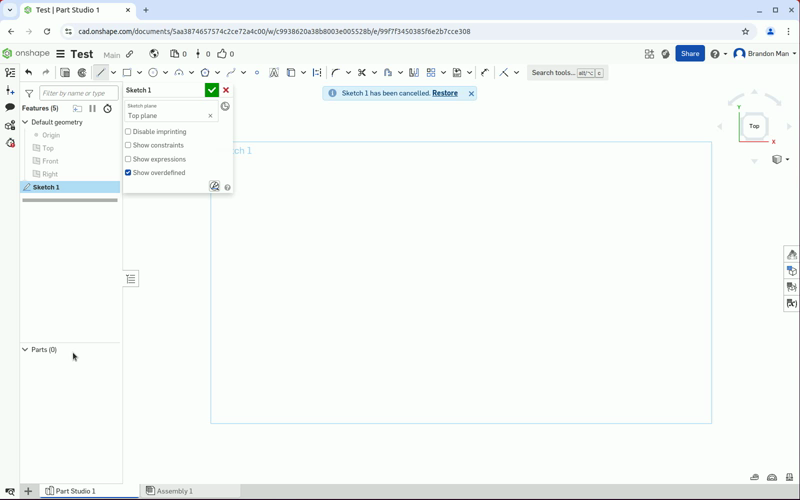
mouse_move(349, 282)
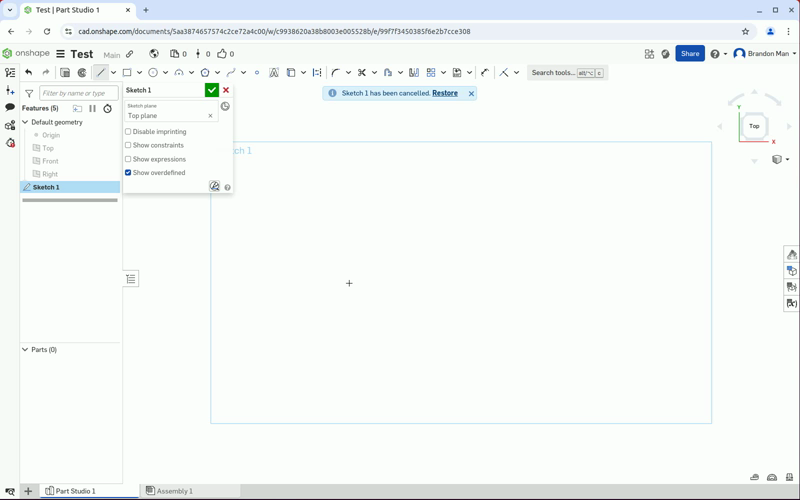
click(349, 282)
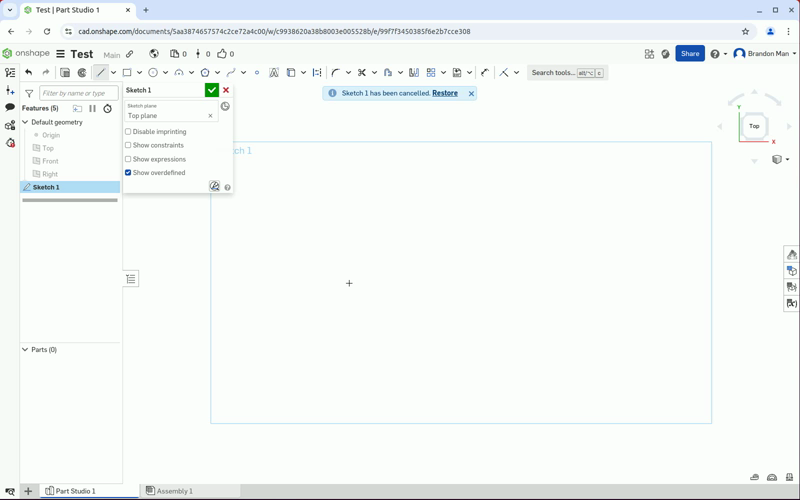
key_up(shift)
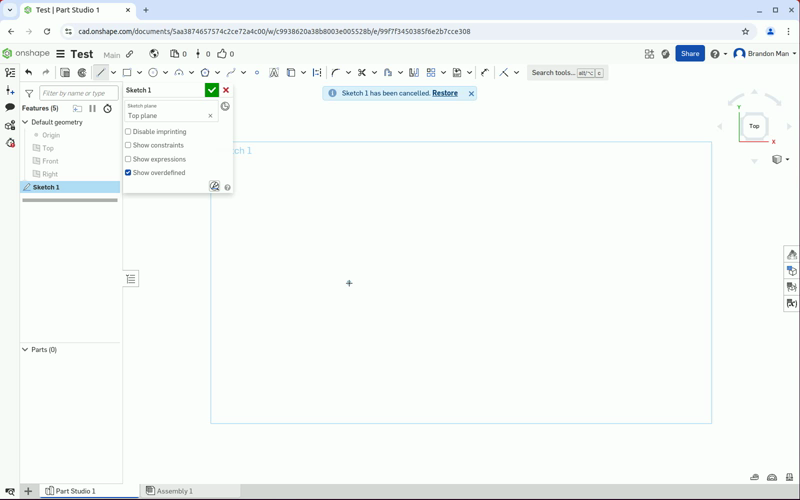
key_down(shift)
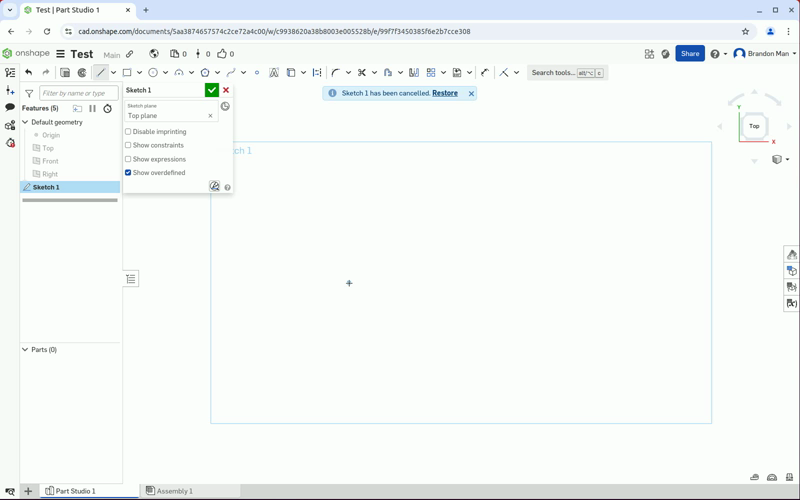
mouse_move(405, 378)
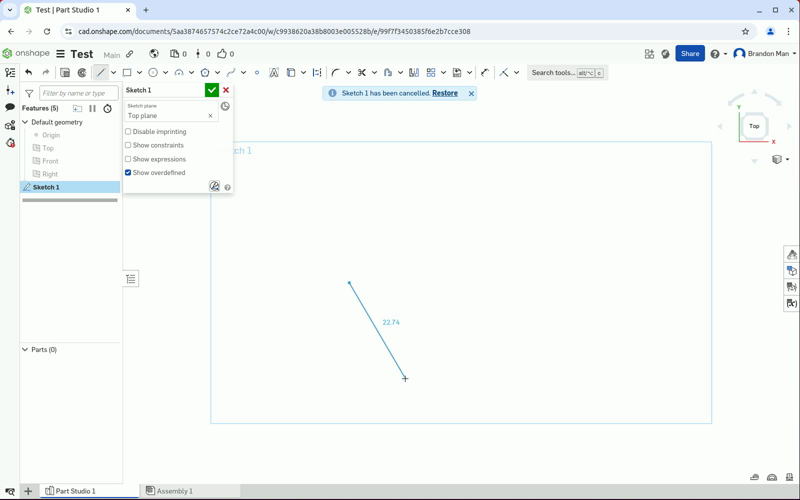
click(405, 378)
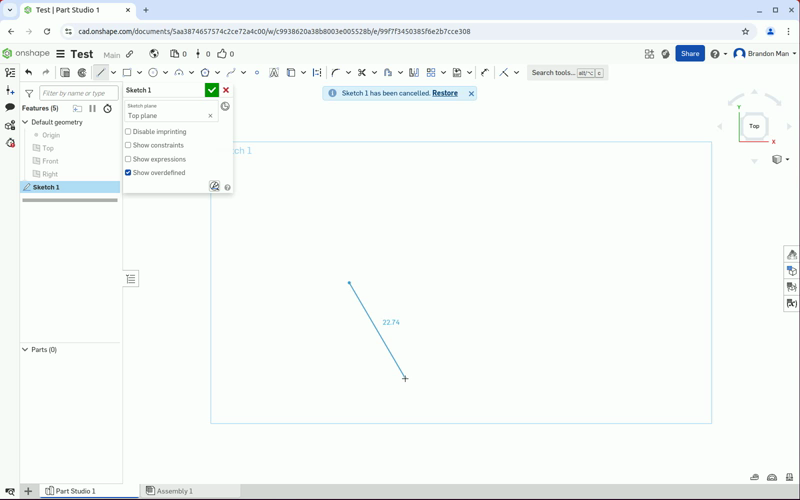
key_up(shift)
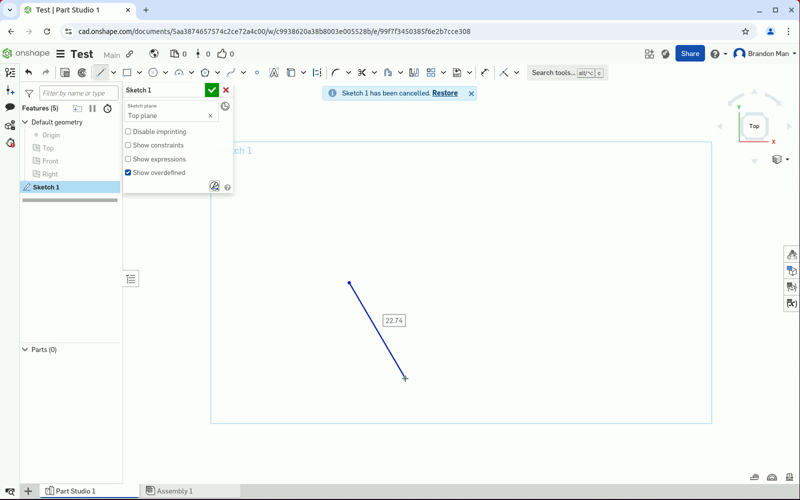
key_down(shift)
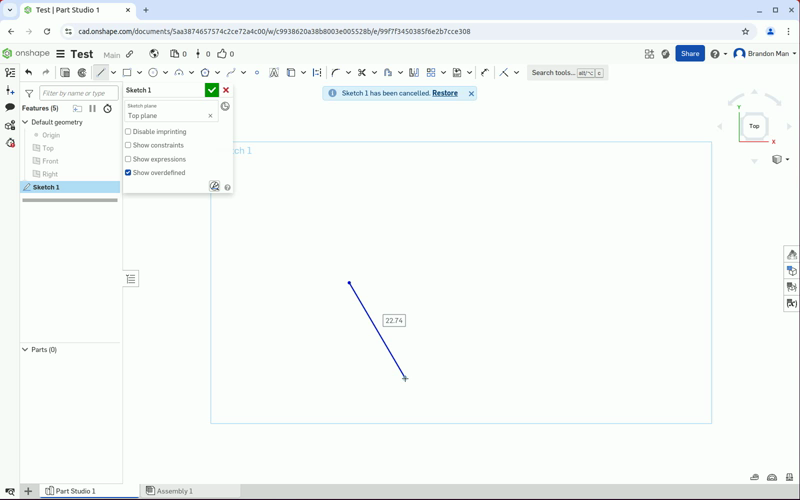
mouse_move(514, 378)
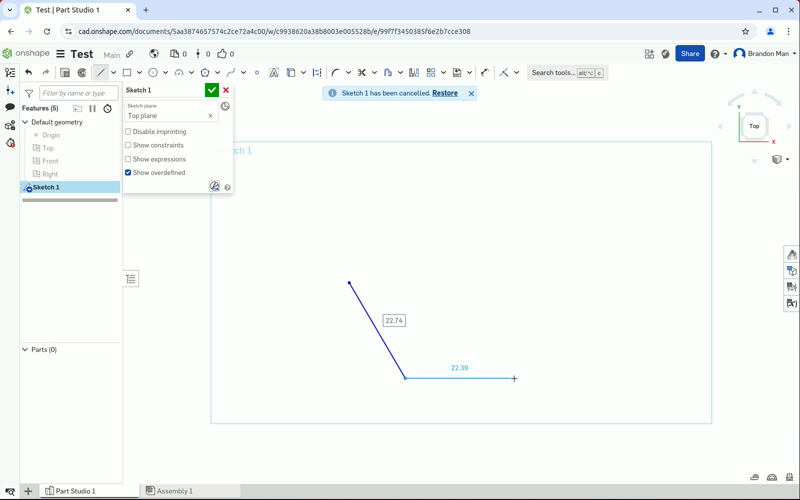
click(514, 378)
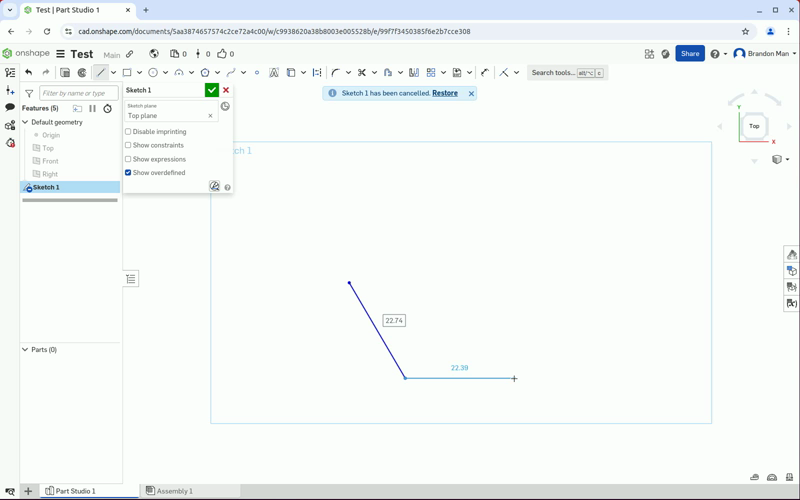
key_up(shift)
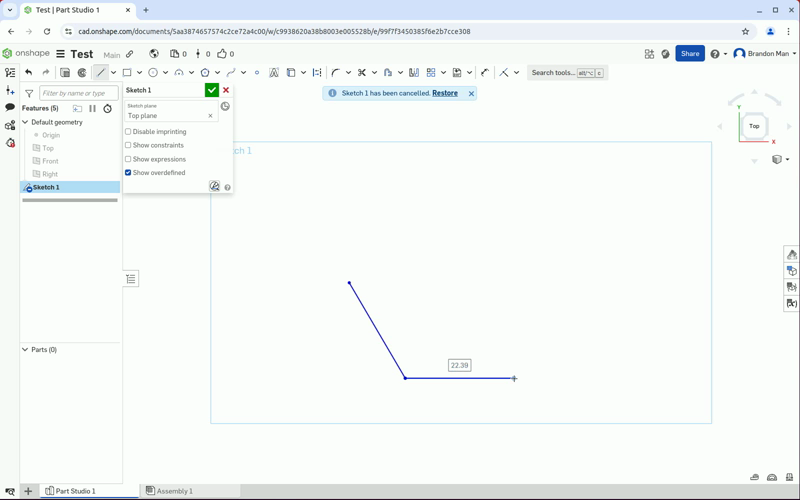
key_down(shift)
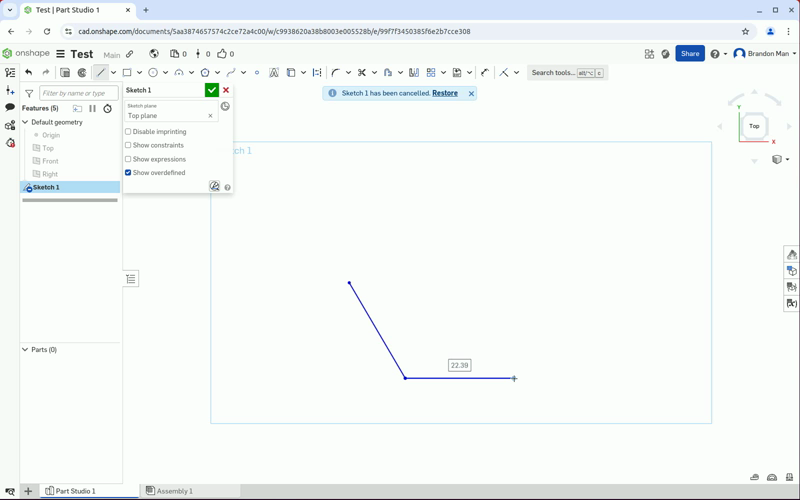
mouse_move(569, 282)
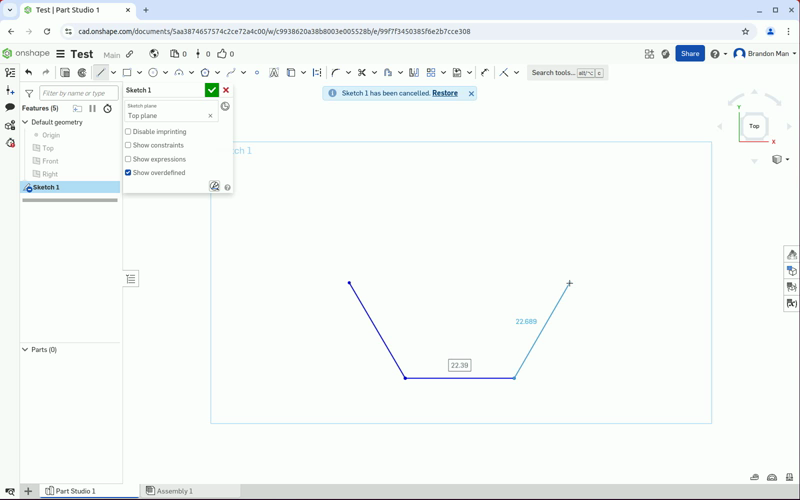
click(569, 282)
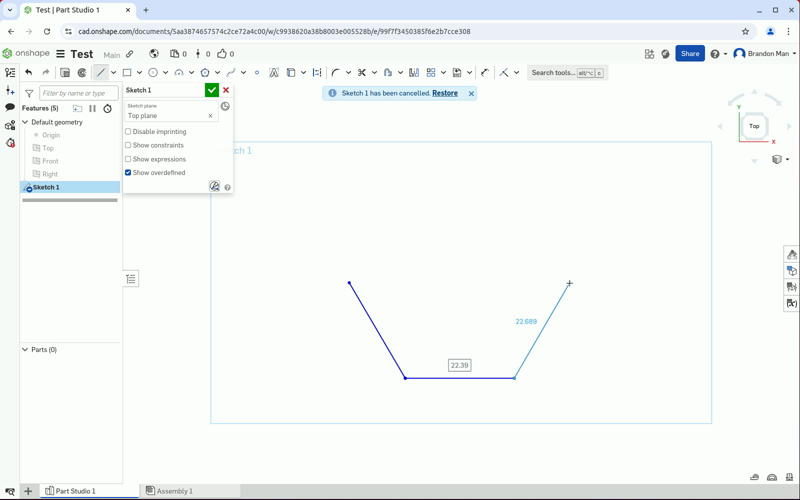
key_up(shift)
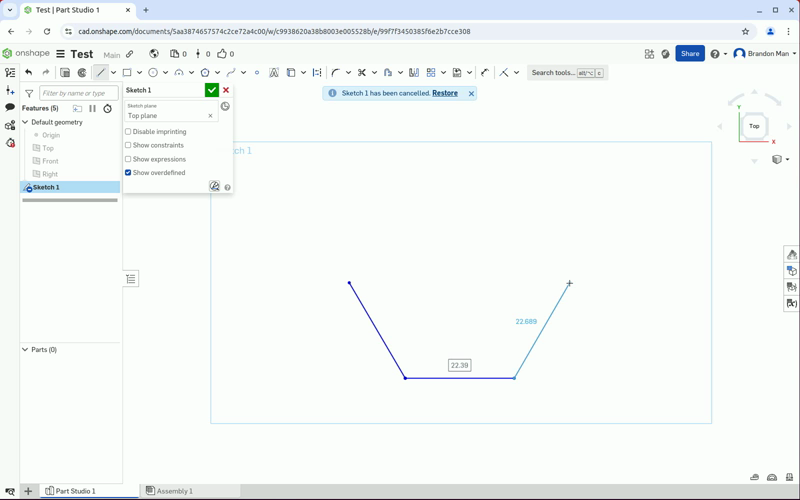
key_down(shift)
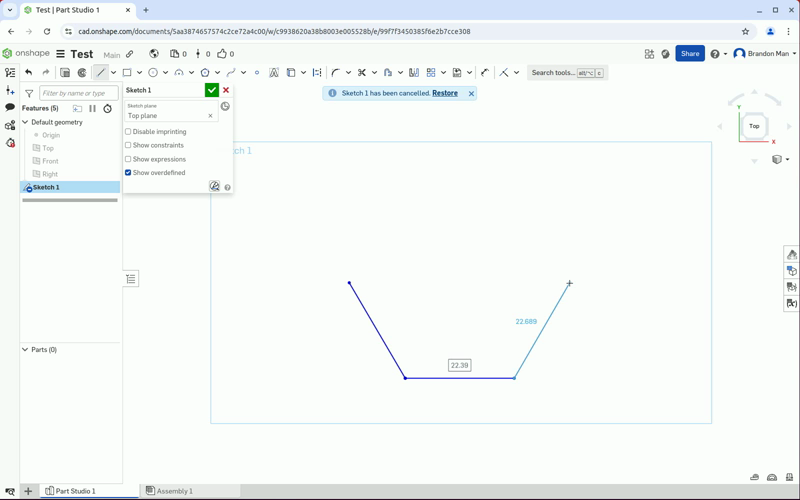
mouse_move(514, 187)
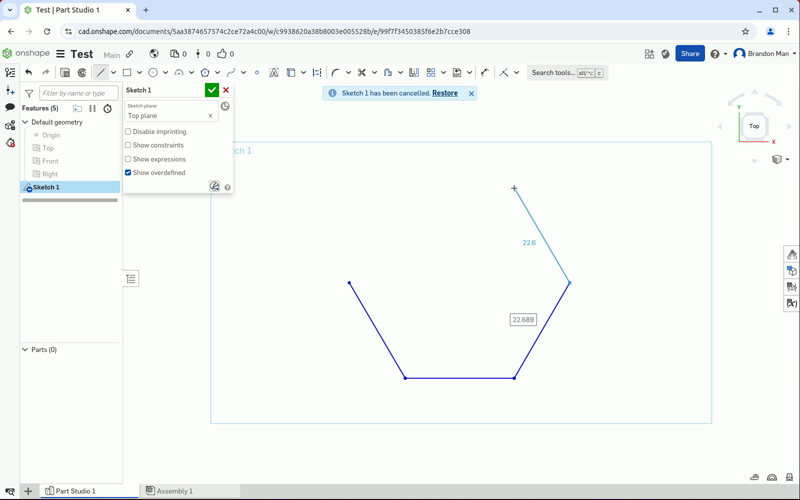
click(514, 187)
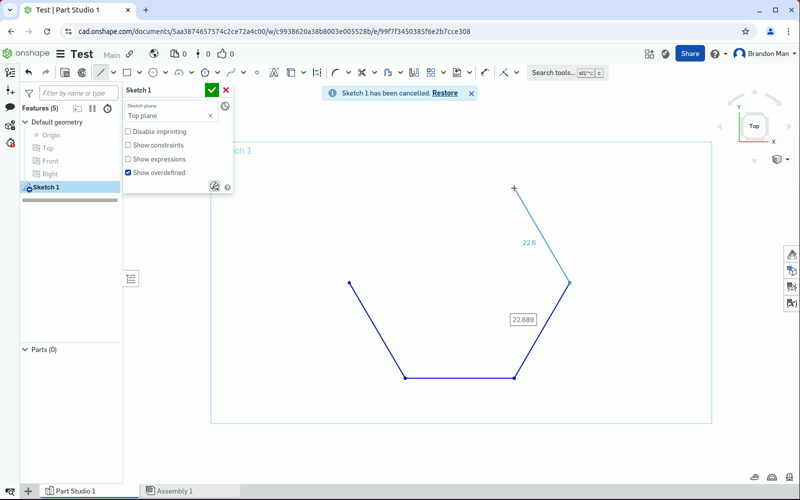
key_up(shift)
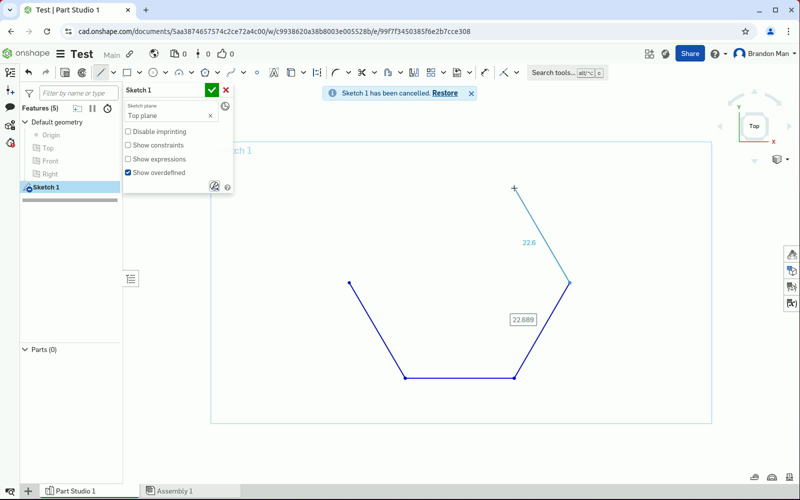
key_down(shift)
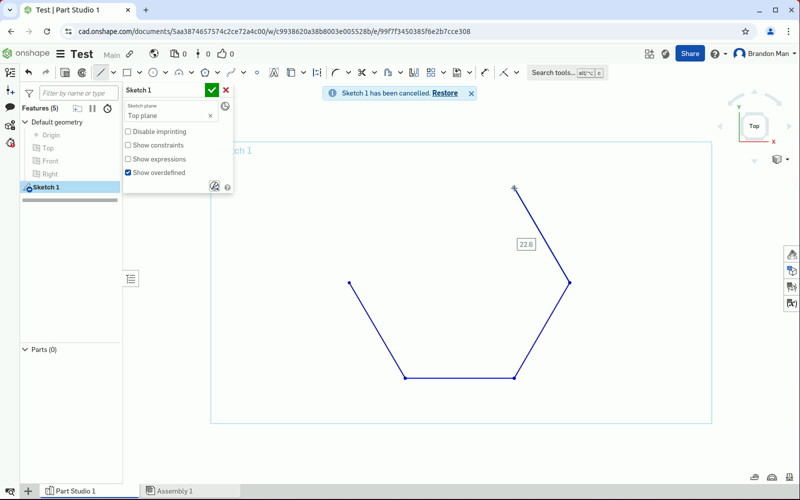
mouse_move(405, 187)
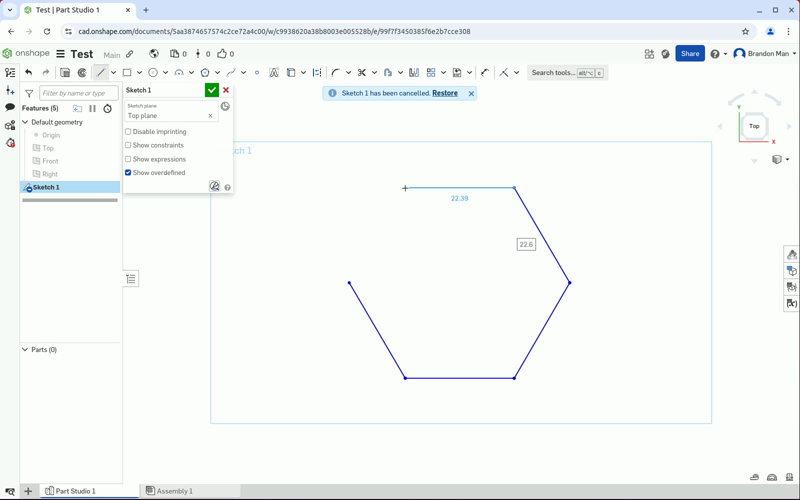
click(405, 187)
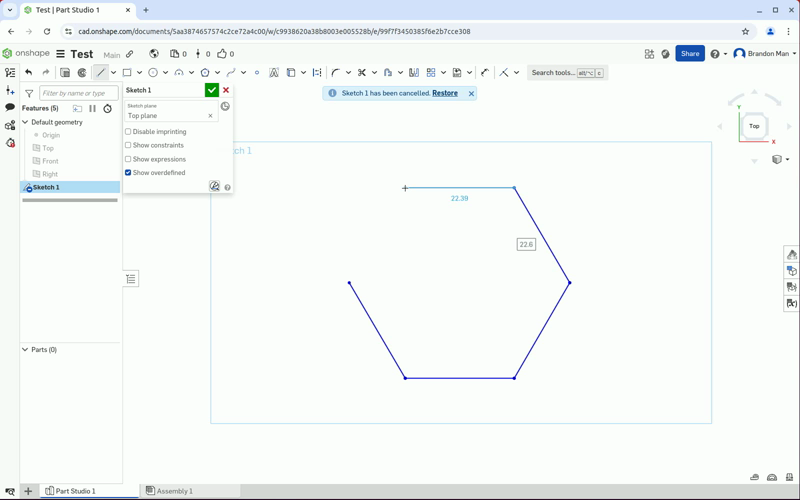
key_up(shift)
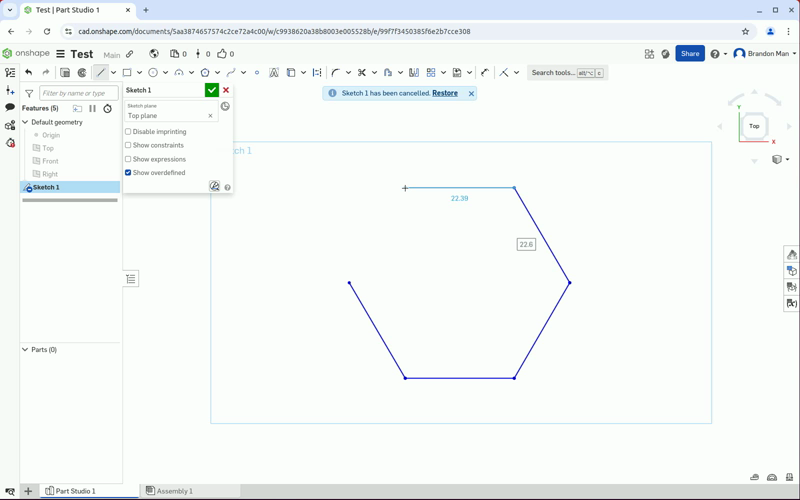
key_down(shift)
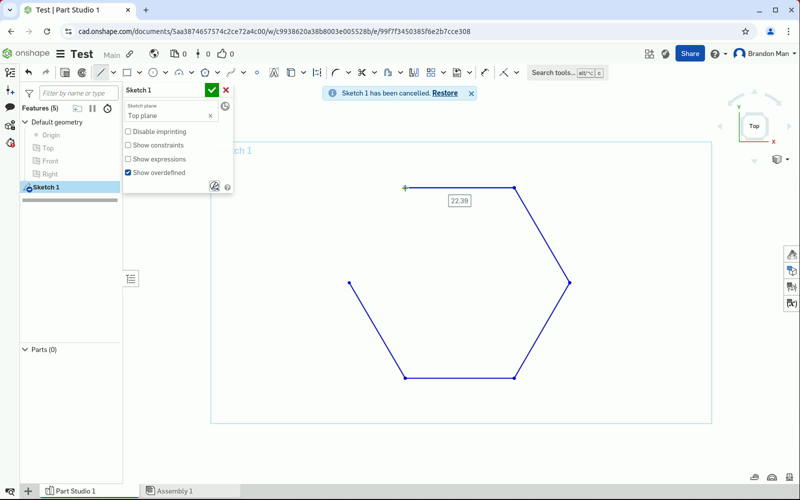
mouse_move(349, 282)
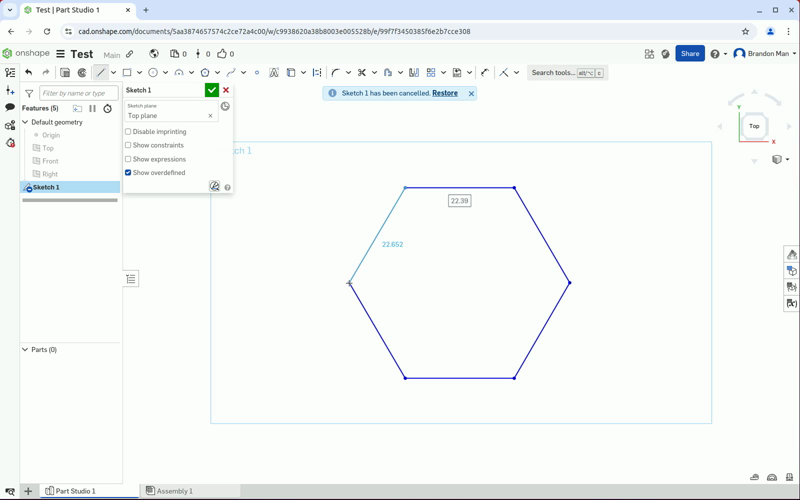
key_up(shift)
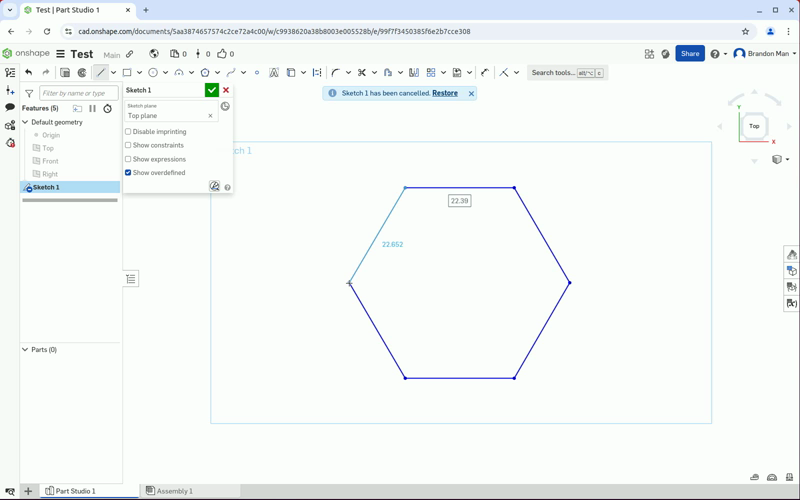
click(349, 282)
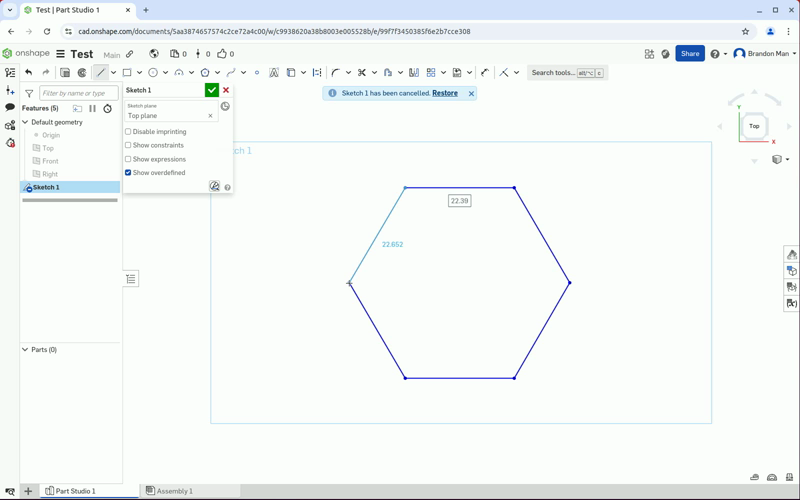
key(esc)
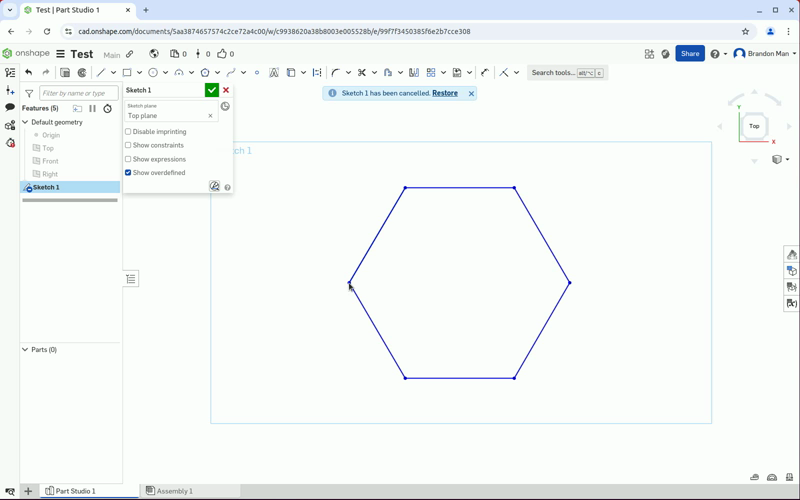
mouse_move(473, 219)
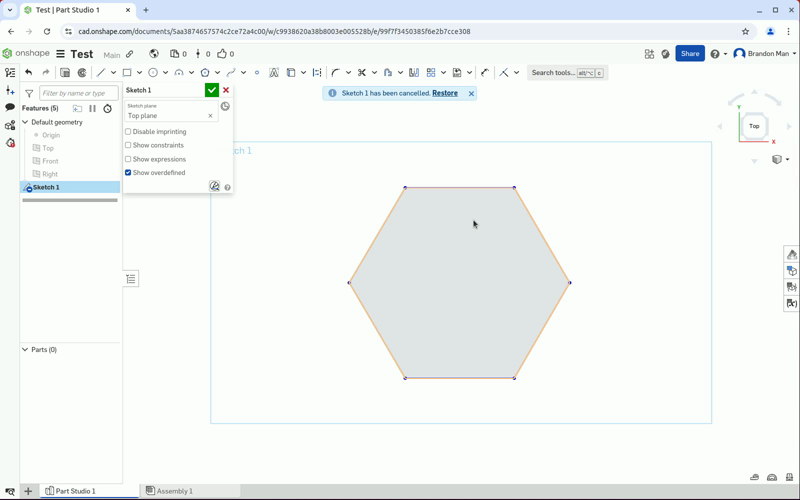
click(473, 219)
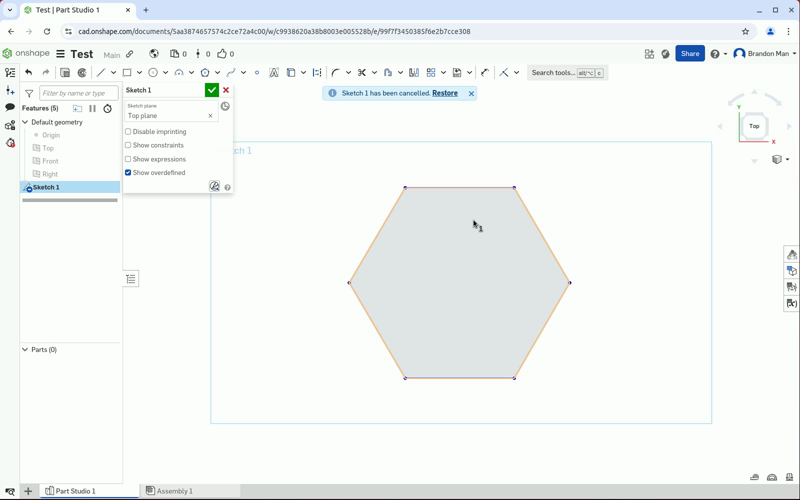
mouse_move(73, 352)
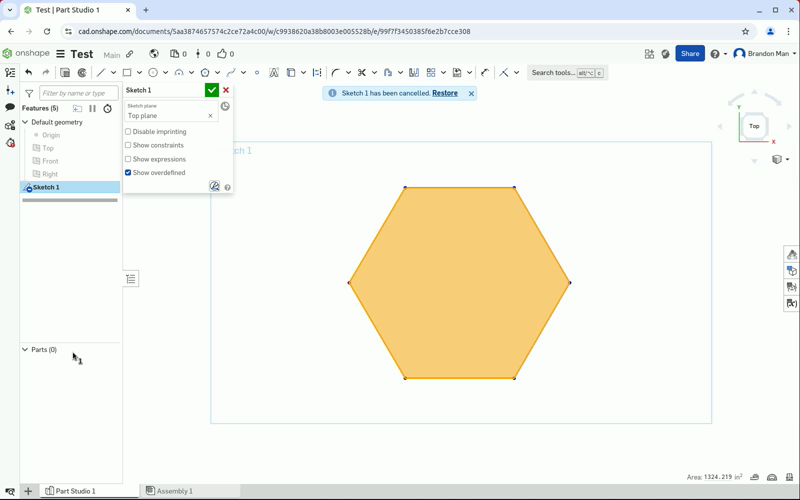
key(shift+y)
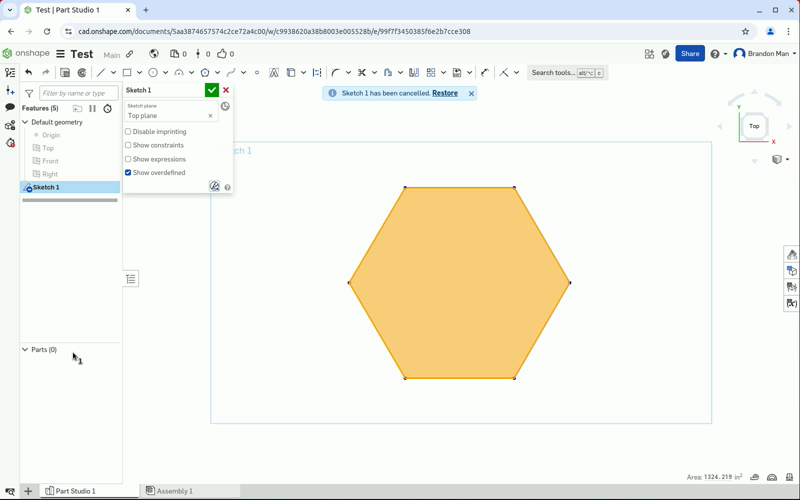
key(shift+e)
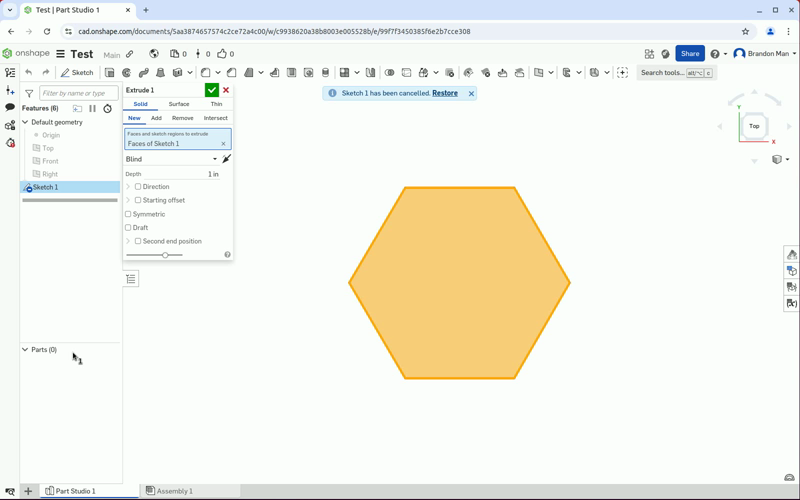
mouse_move(143, 106)
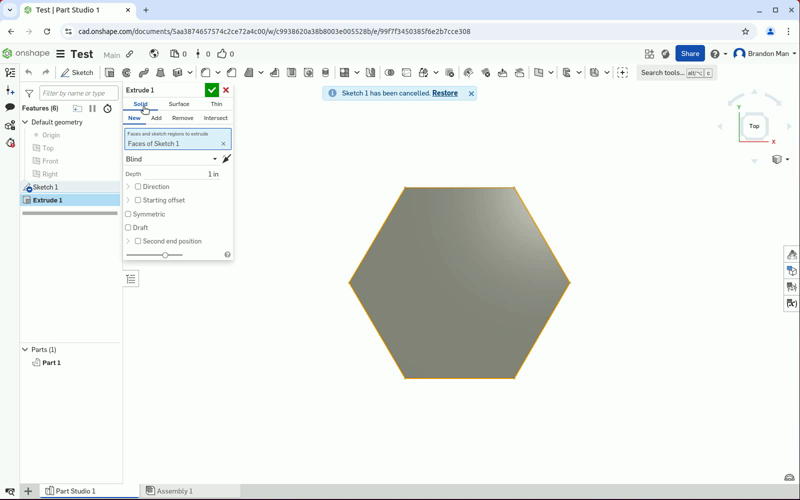
click(143, 106)
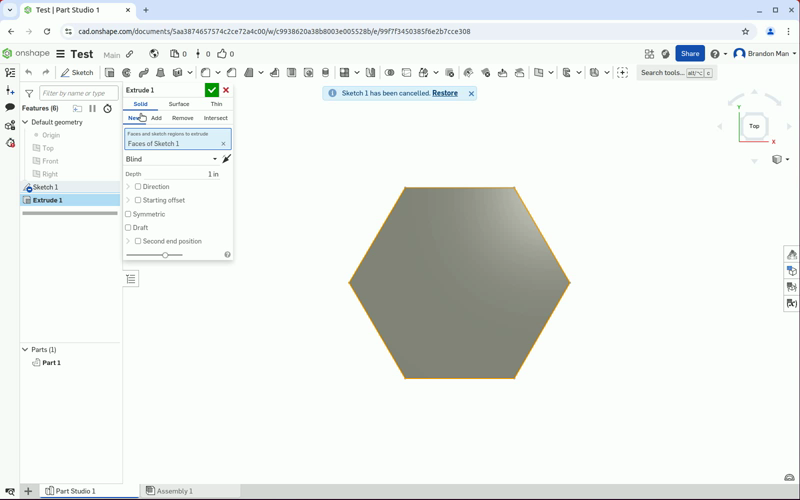
mouse_move(137, 120)
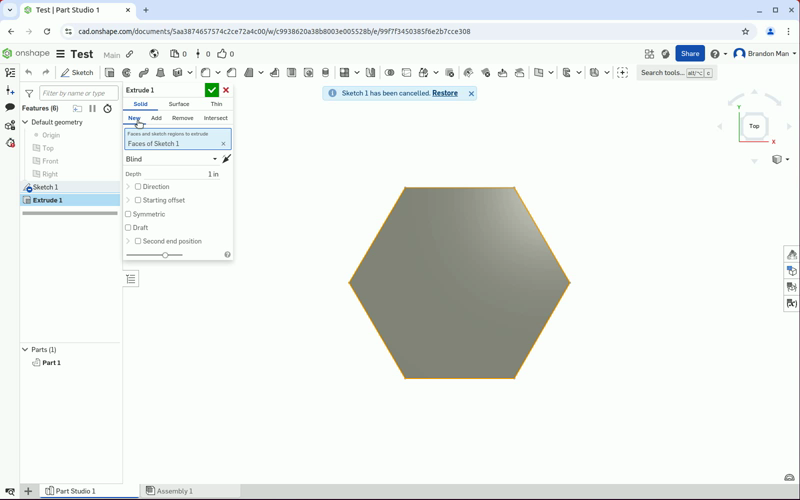
click(137, 120)
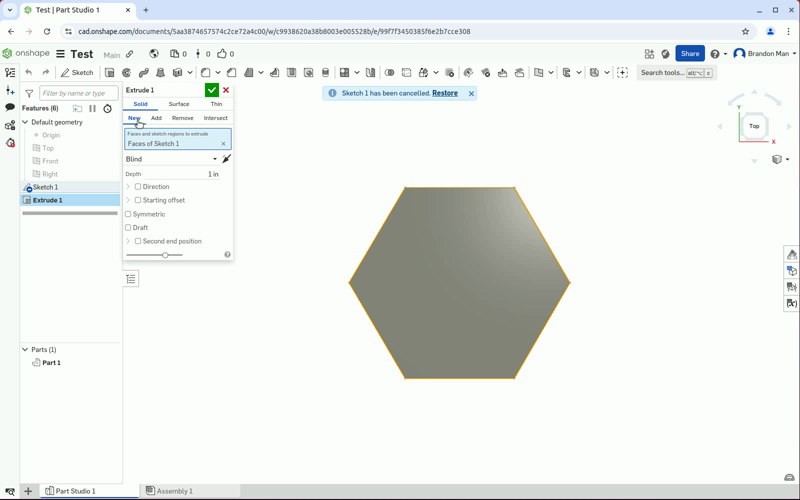
key(tab, 4)
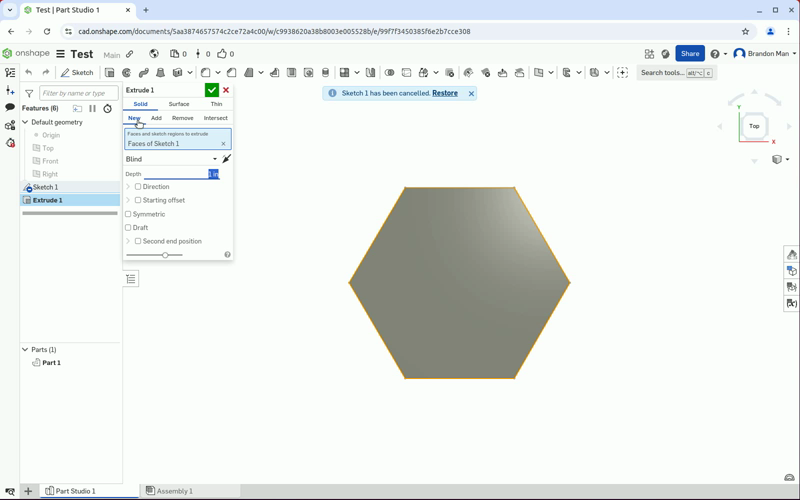
text(15.405)
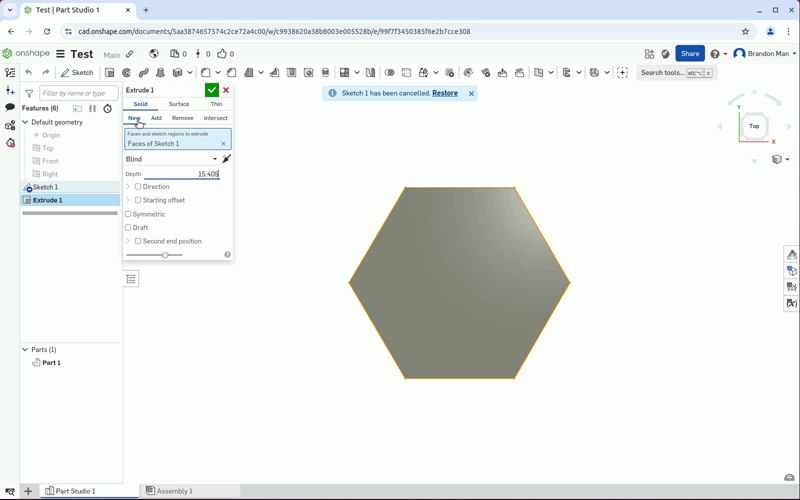
key(enter)
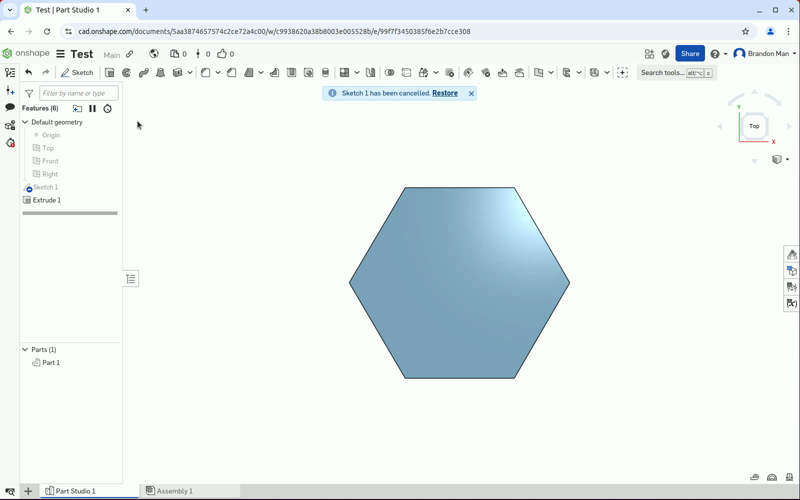
key(shift+h)
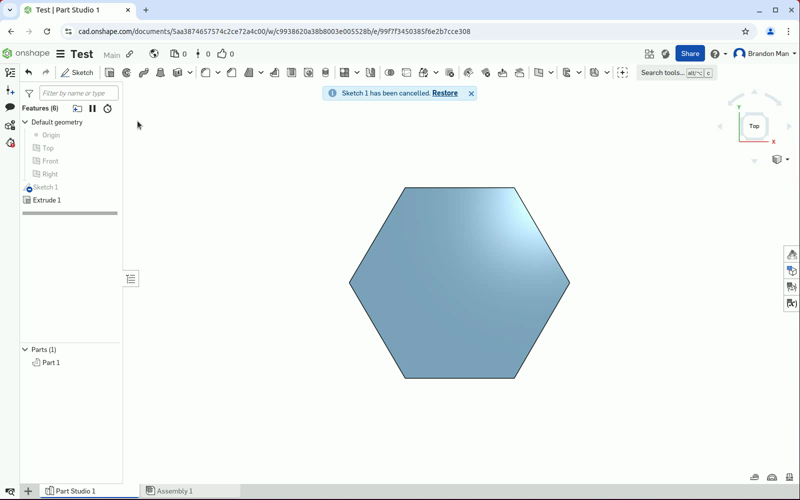
key(shift+h)
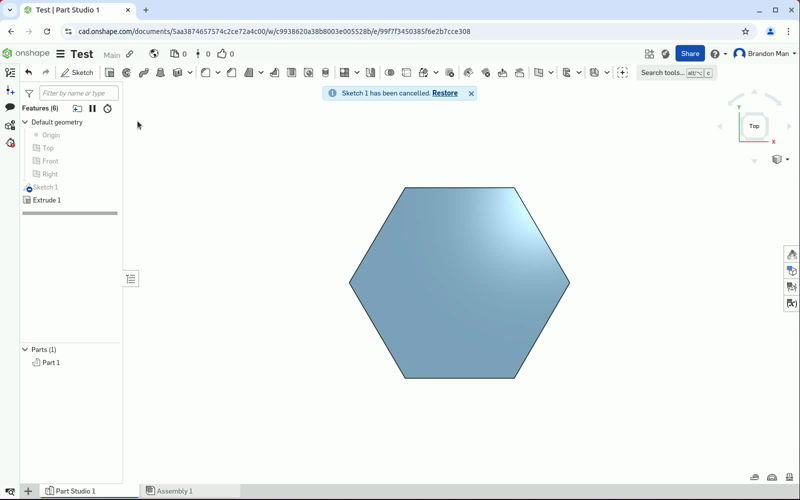
mouse_move(73, 189)
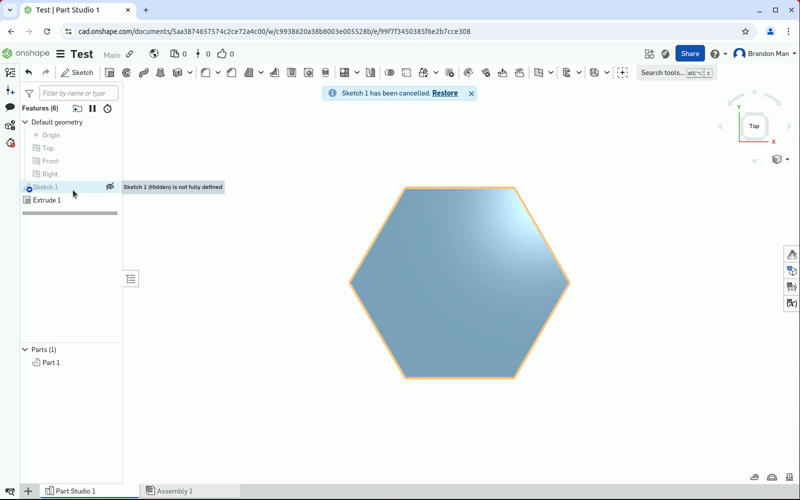
click(73, 189)
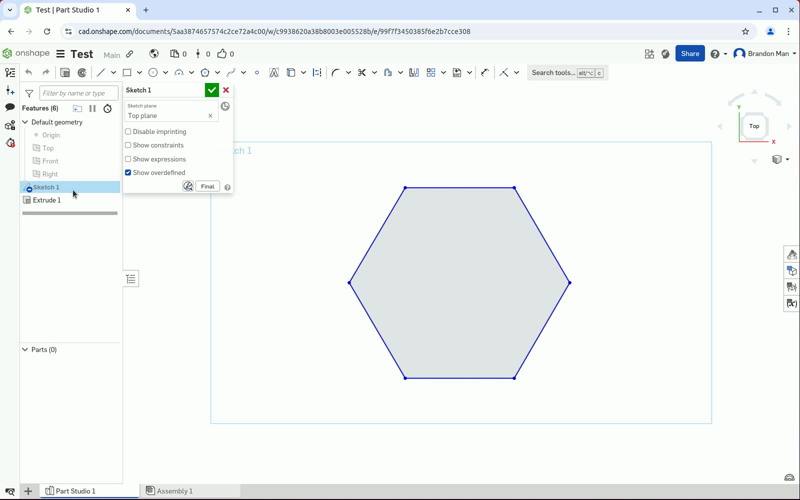
mouse_move(229, 92)
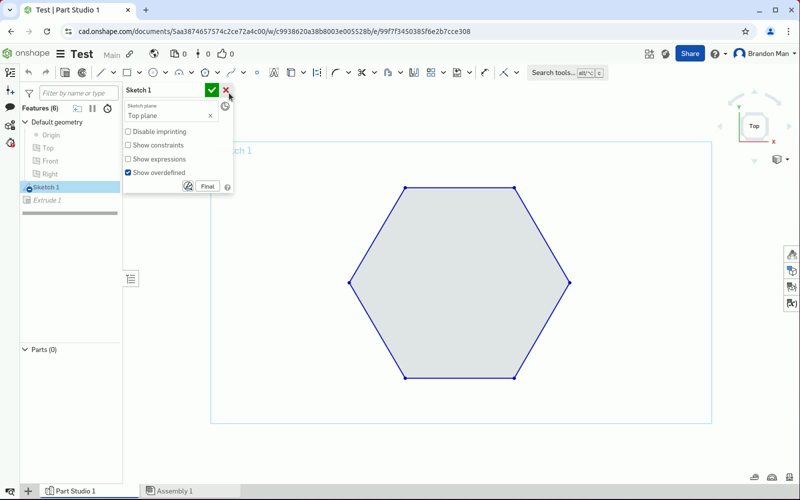
click(229, 92)
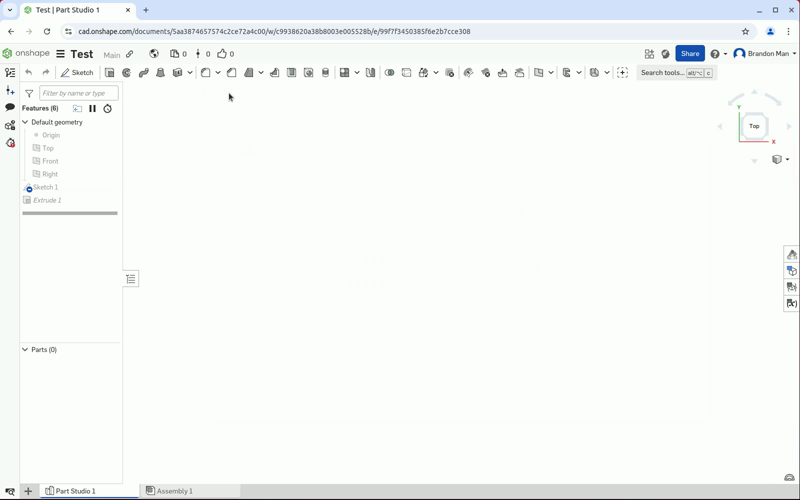
mouse_move(541, 75)
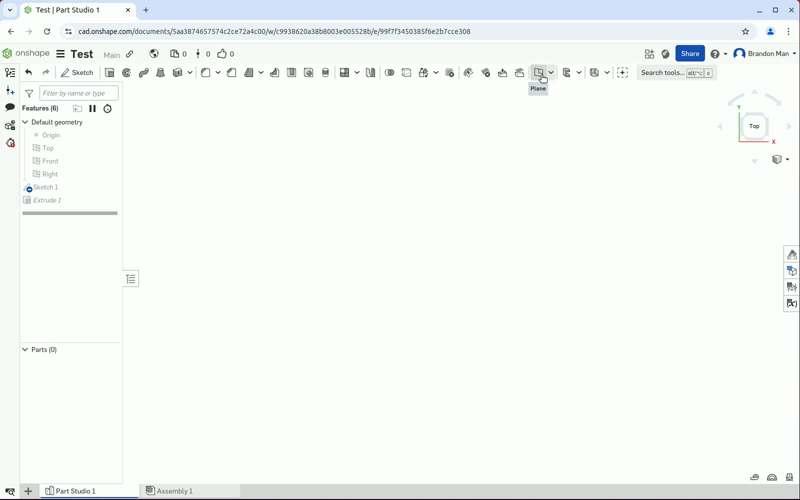
click(541, 75)
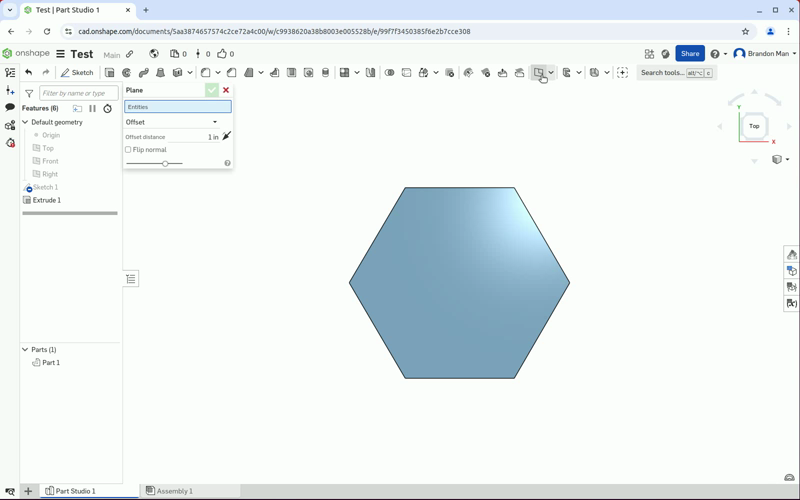
mouse_move(73, 150)
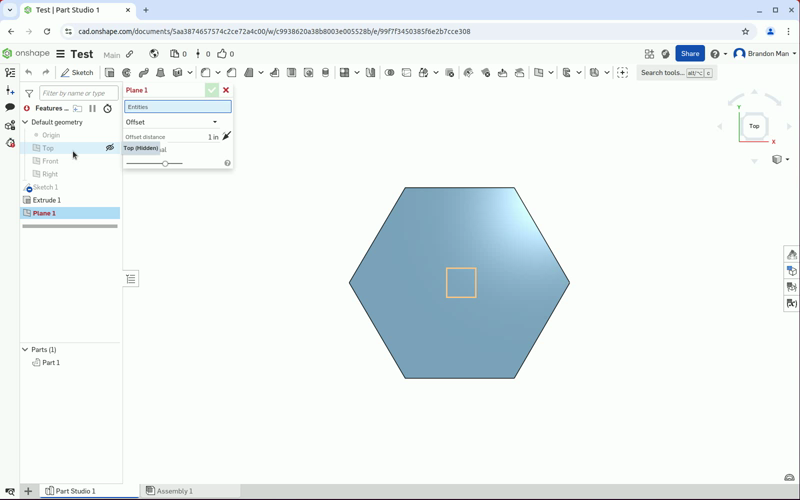
click(73, 150)
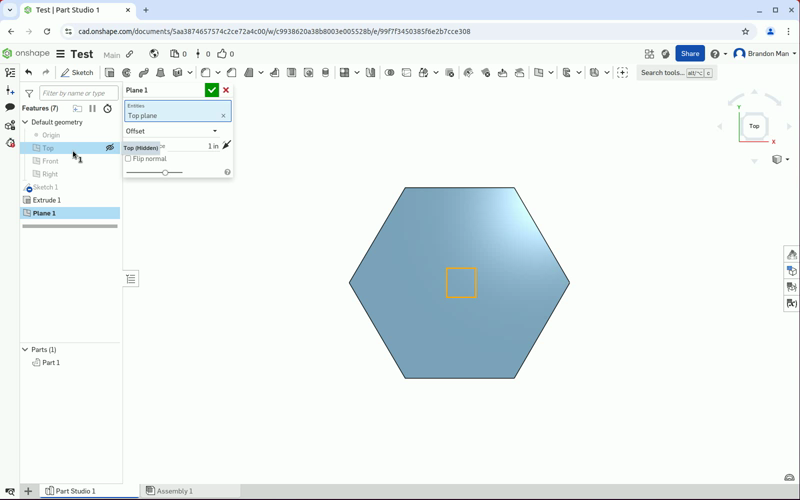
key(tab, 2)
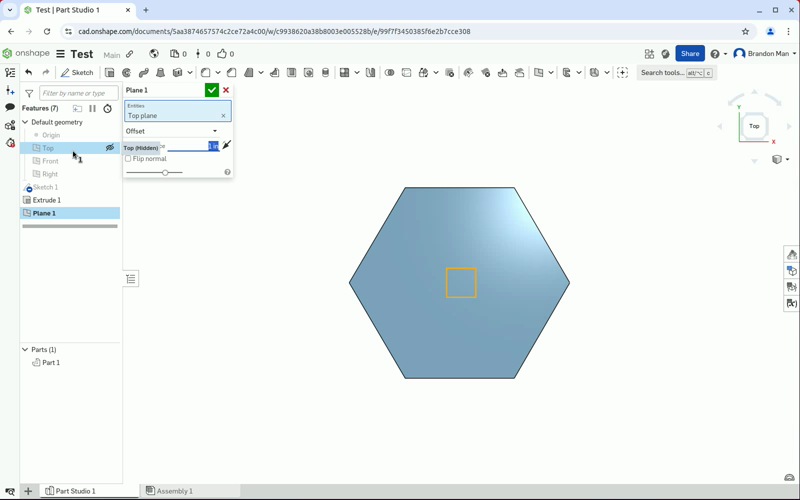
text(15.405)
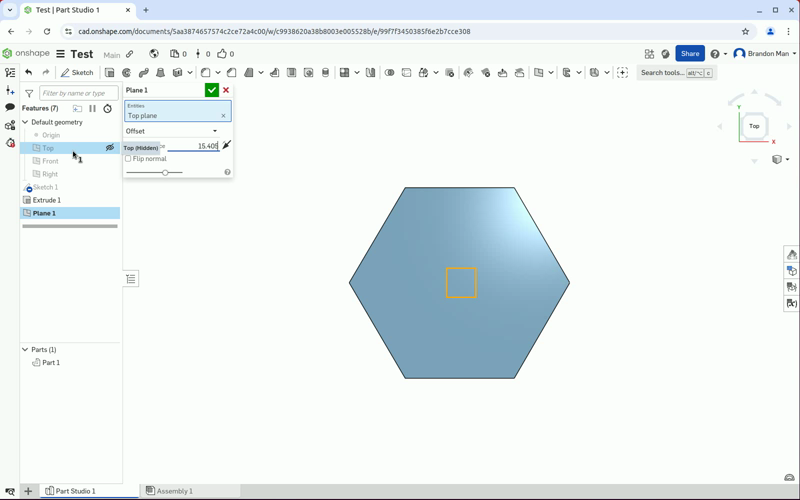
key(enter, 2)
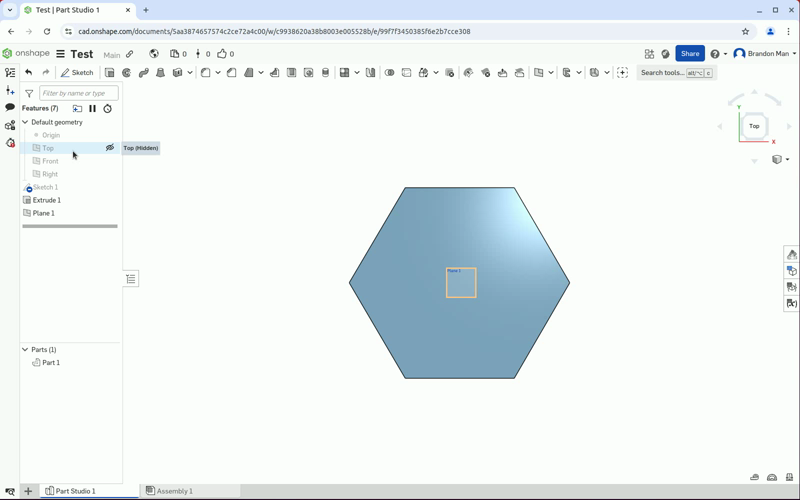
key(shift+s)
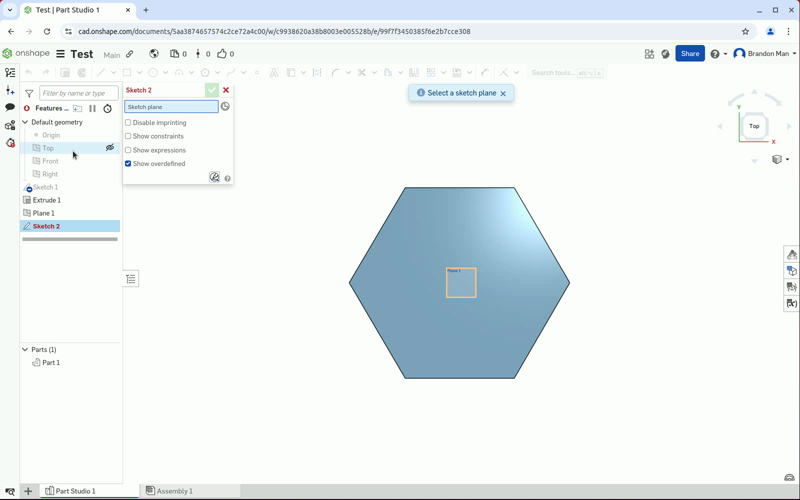
mouse_move(73, 215)
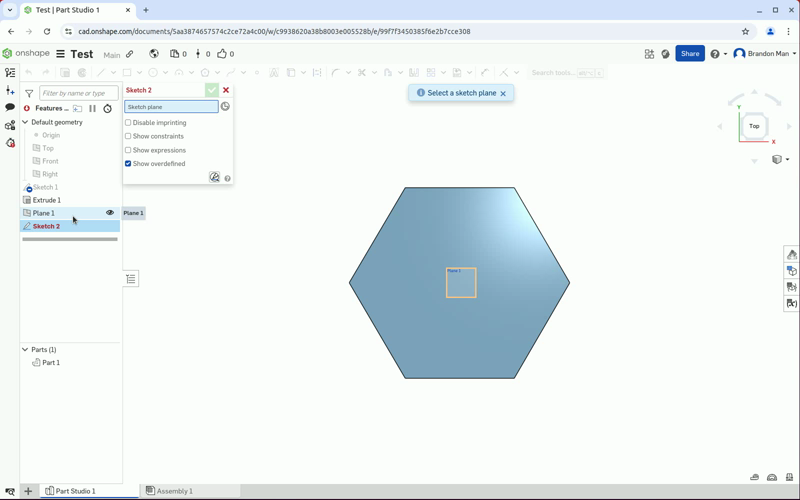
click(73, 215)
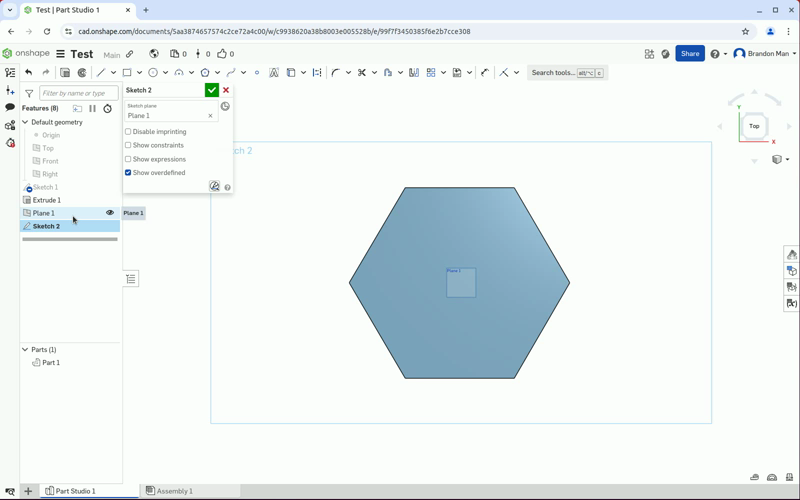
mouse_move(73, 352)
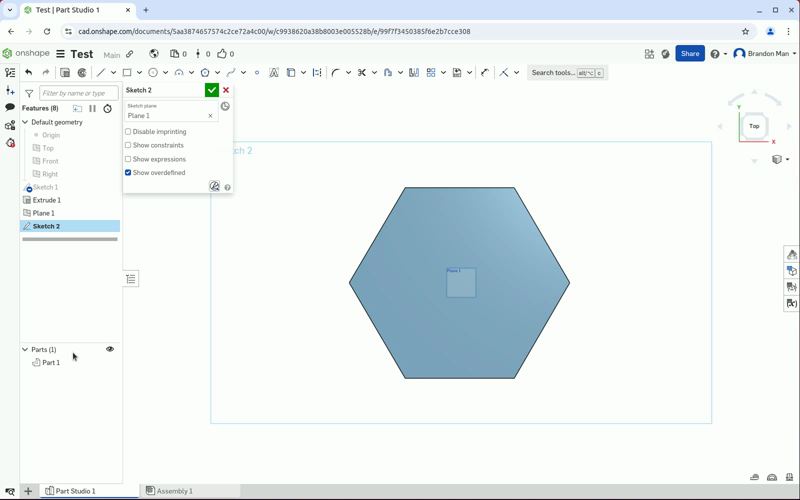
key(y)
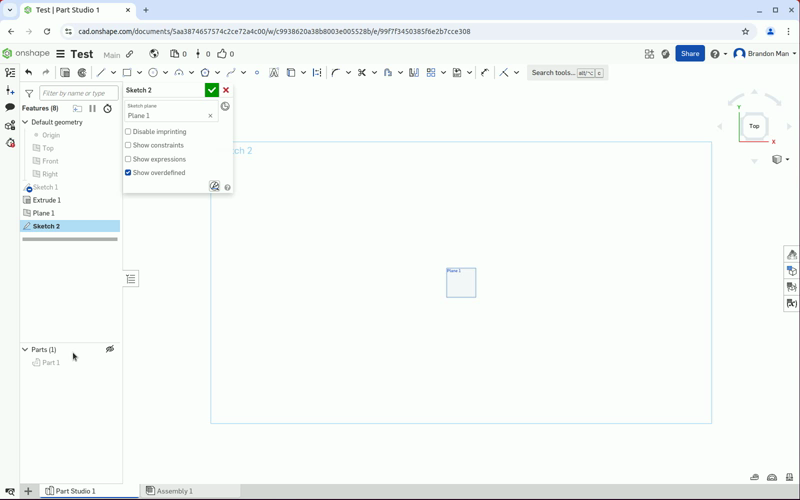
key(c)
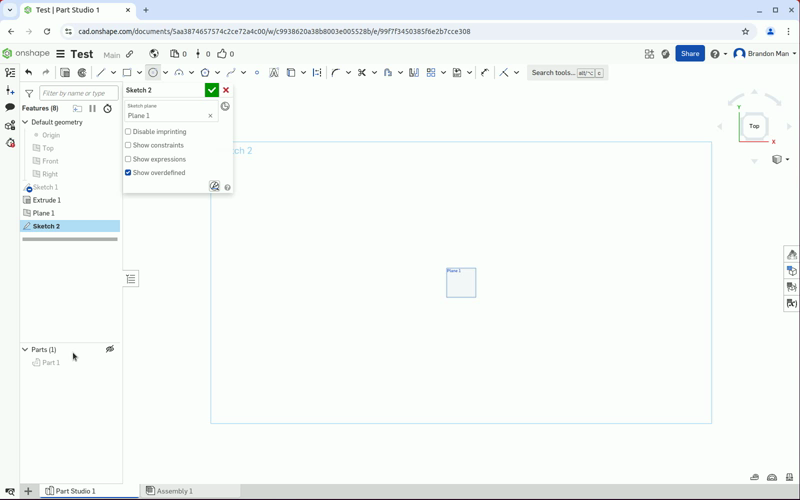
key_down(shift)
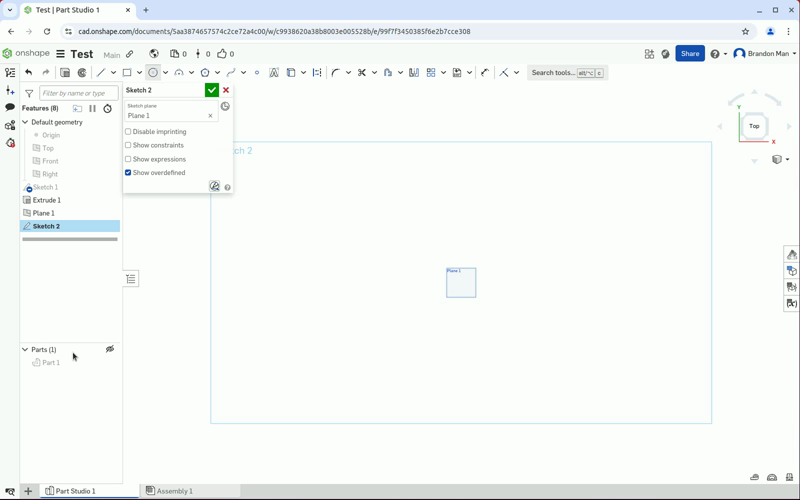
mouse_move(461, 282)
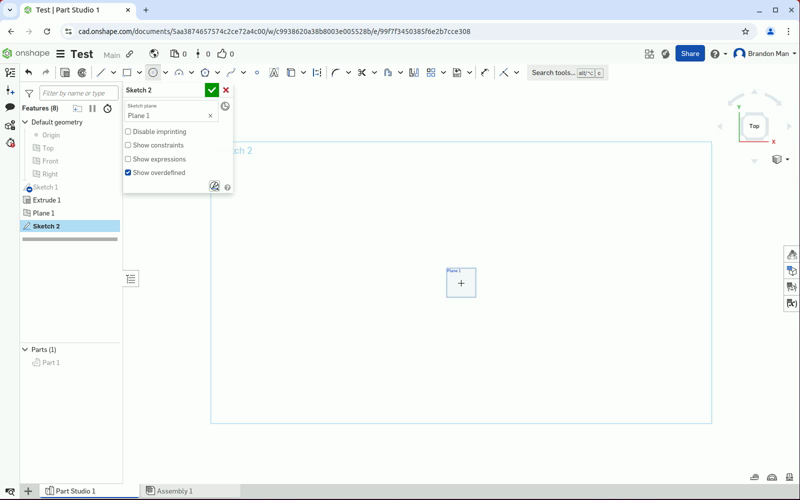
click(461, 282)
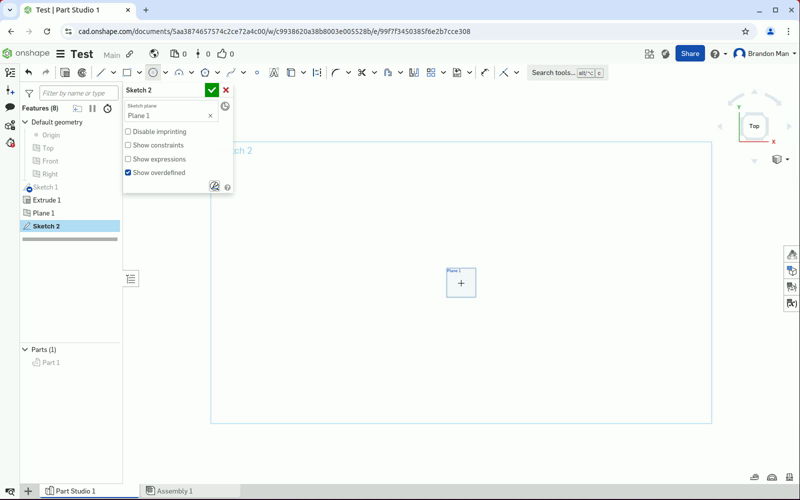
key_up(shift)
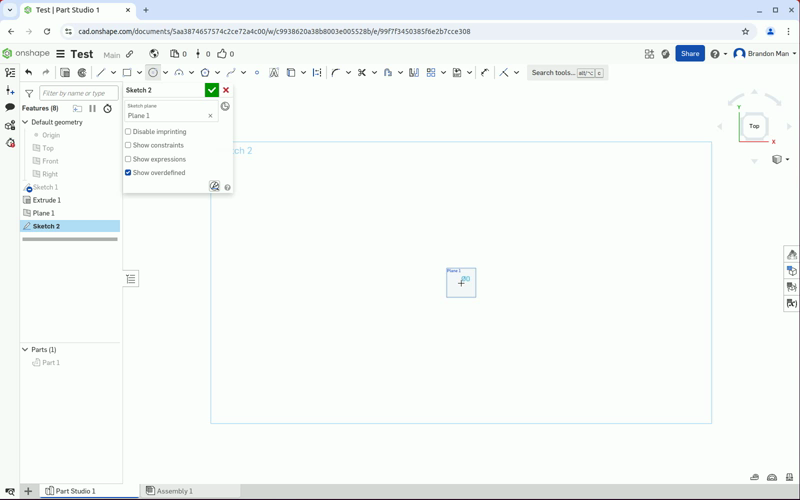
mouse_move(552, 282)
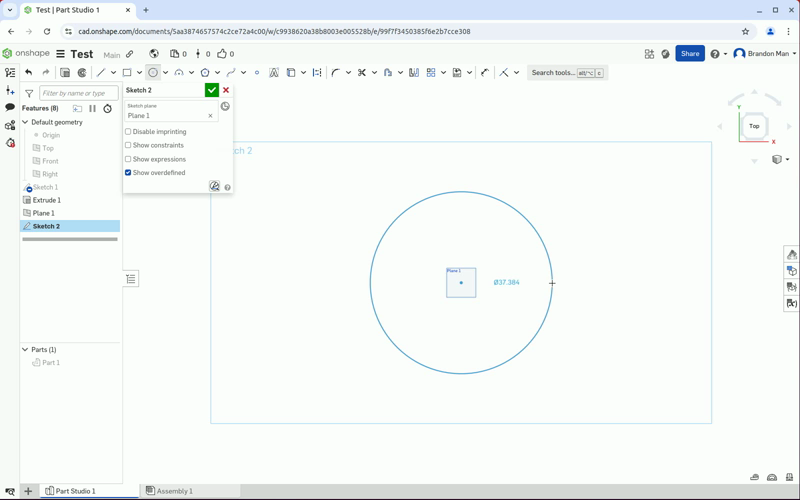
click(552, 282)
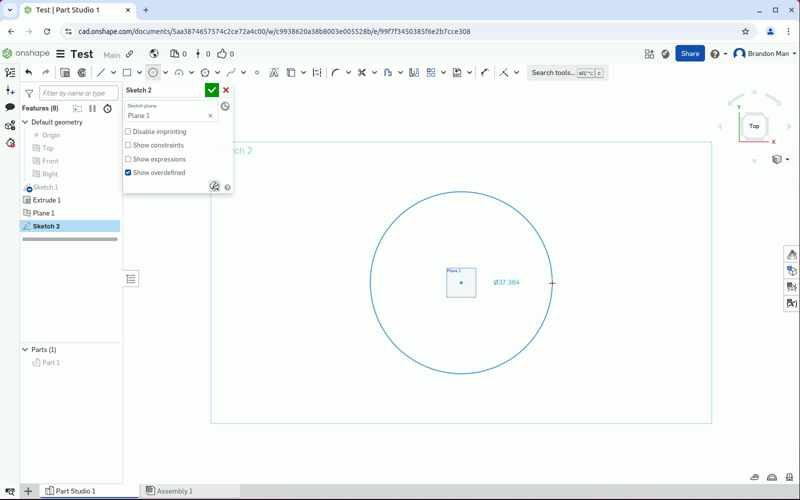
key(esc)
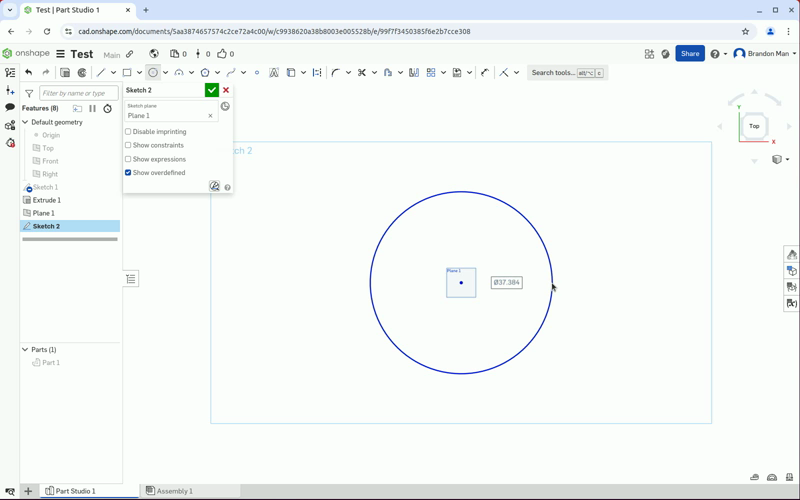
mouse_move(457, 337)
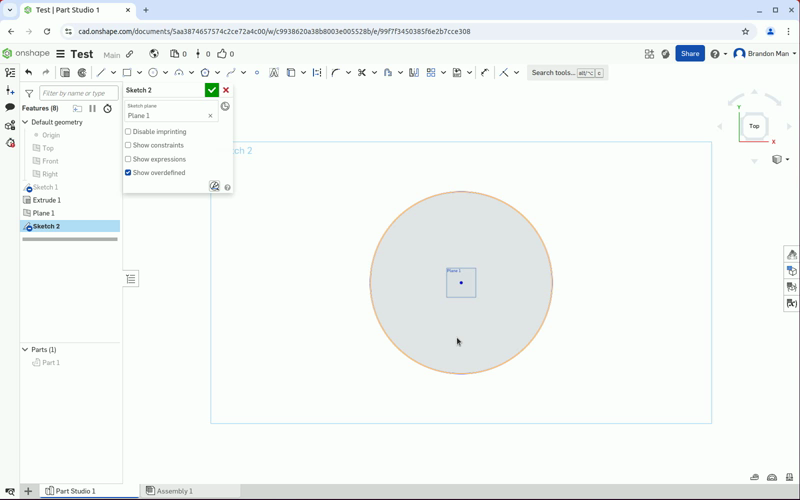
click(457, 337)
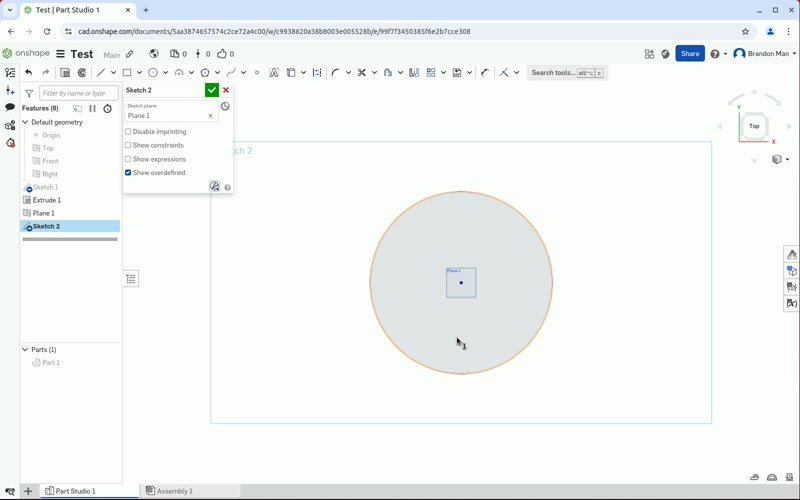
mouse_move(73, 352)
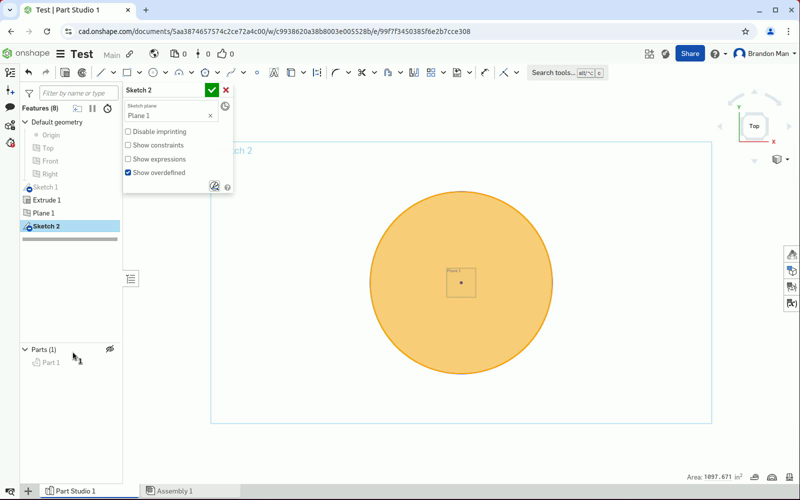
key(shift+y)
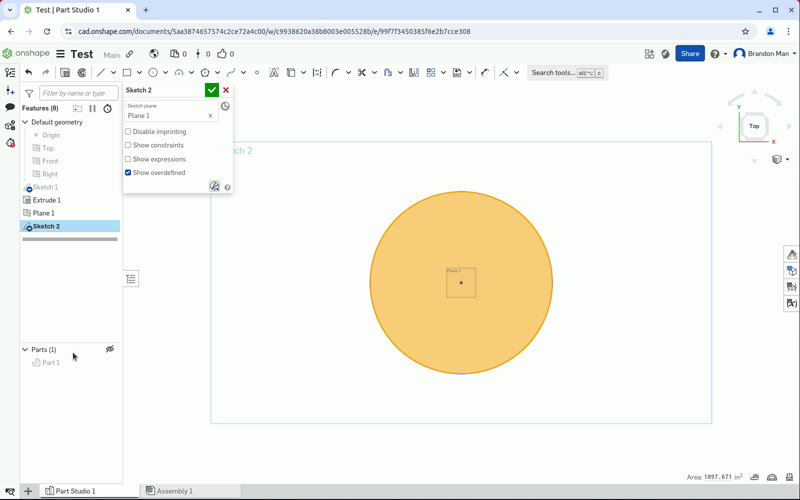
key(shift+e)
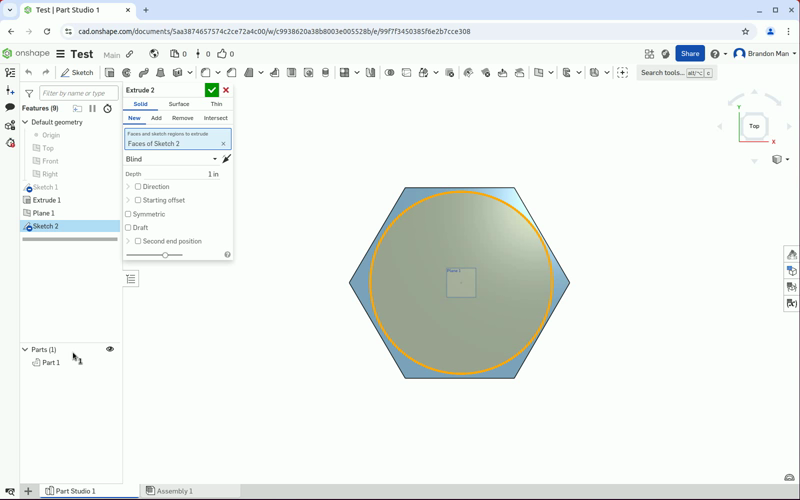
mouse_move(143, 106)
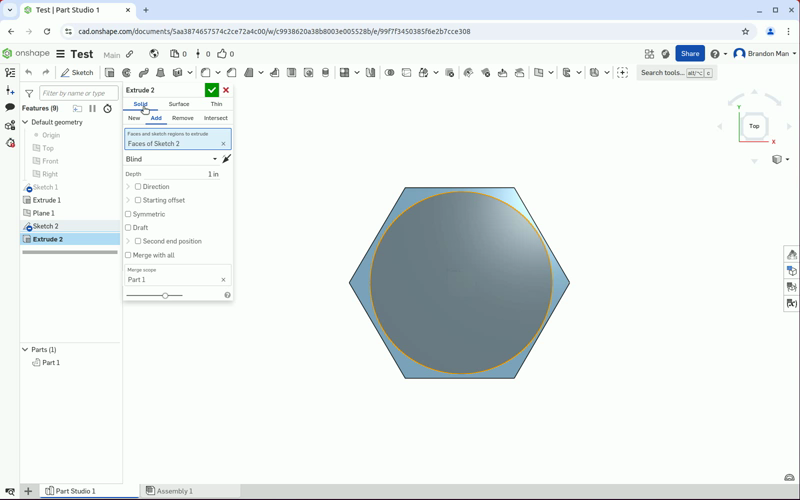
click(143, 106)
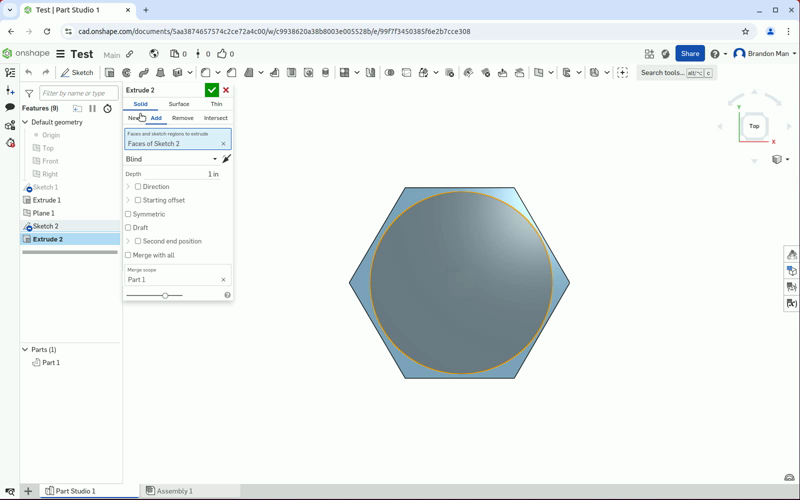
mouse_move(137, 120)
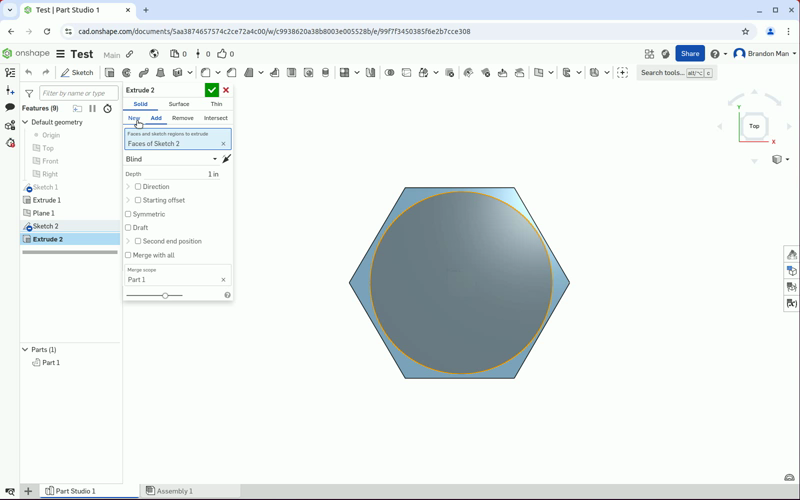
click(137, 120)
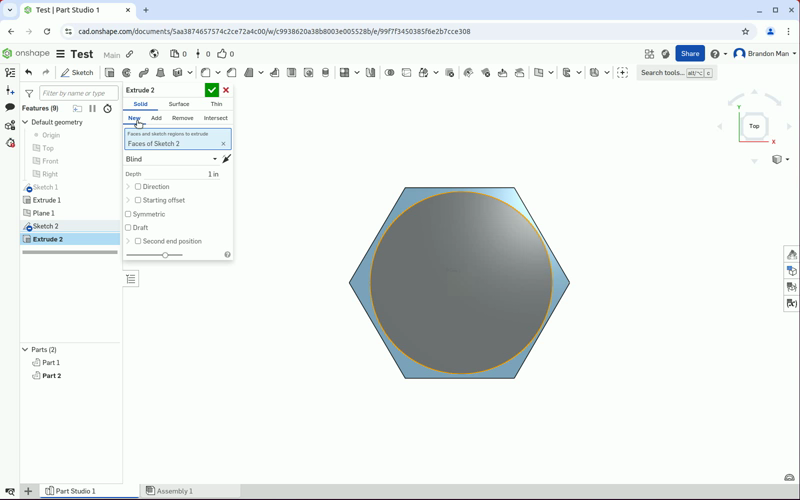
key(tab, 4)
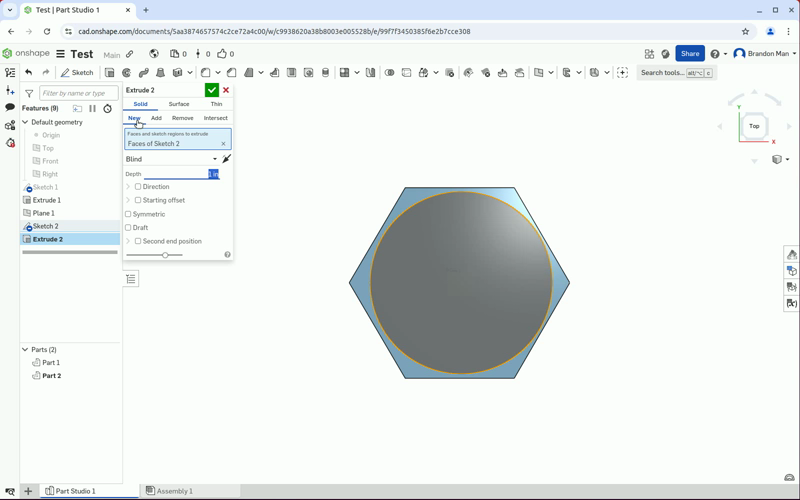
text(7.703)
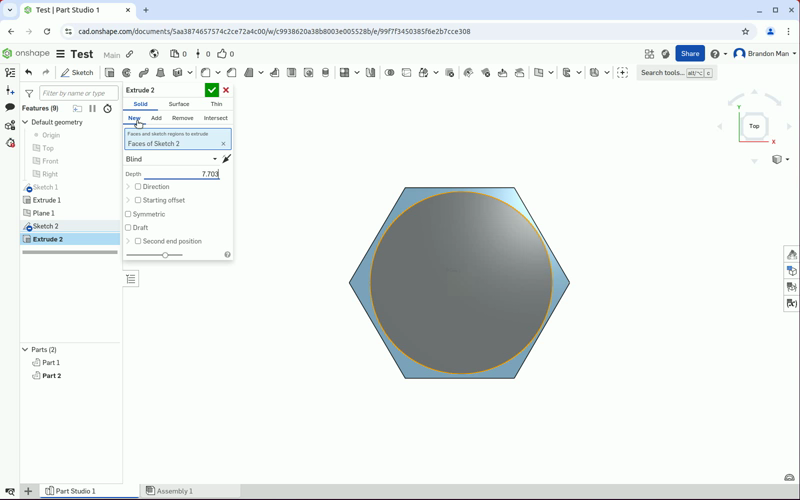
key(enter)
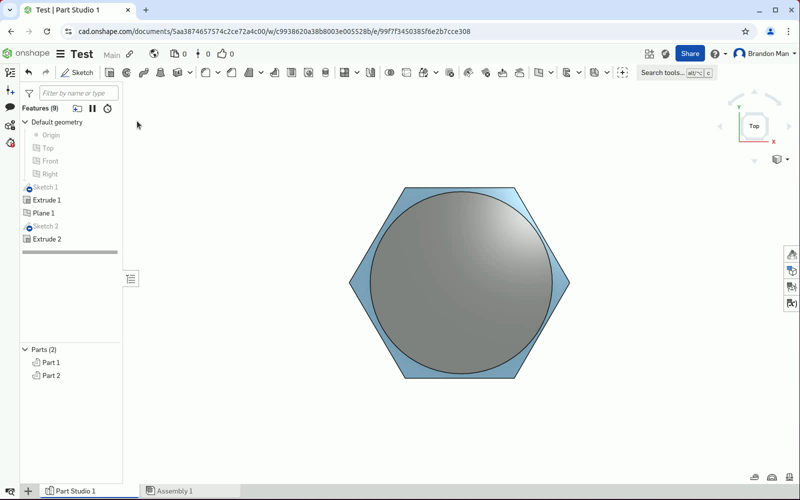
key(shift+h)
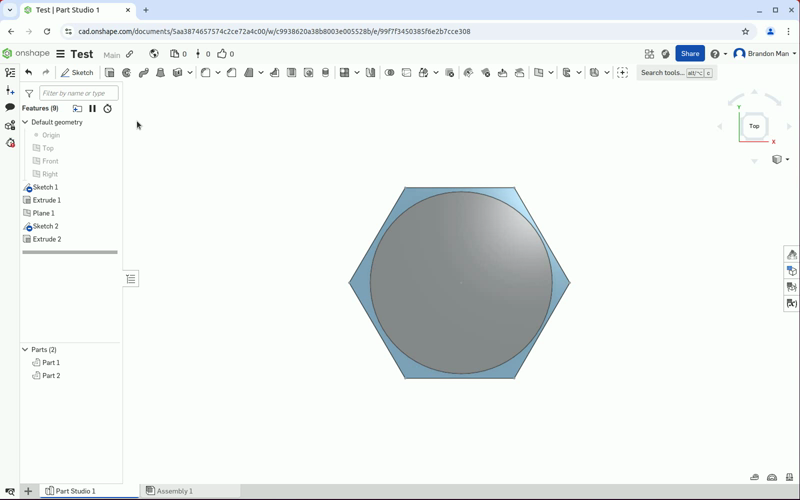
key(shift+h)
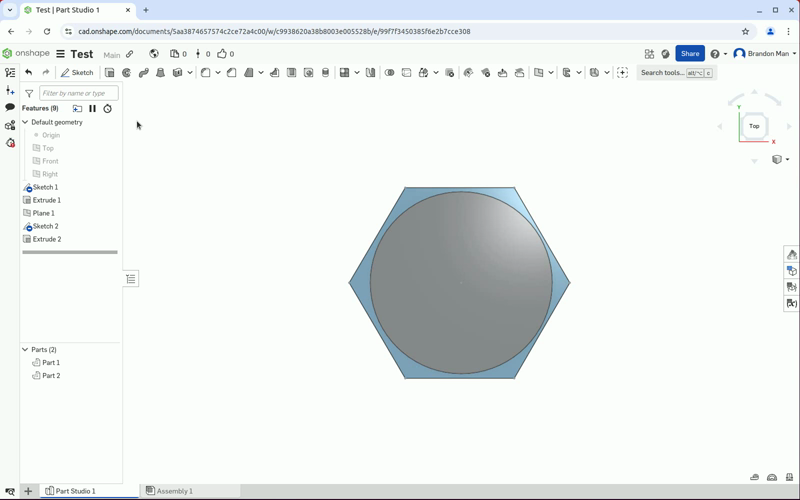
key(shift+7)
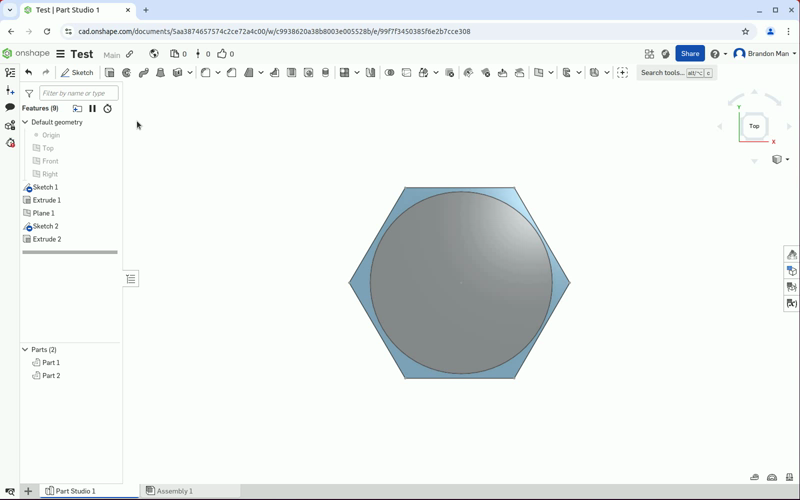
key(up, 3)
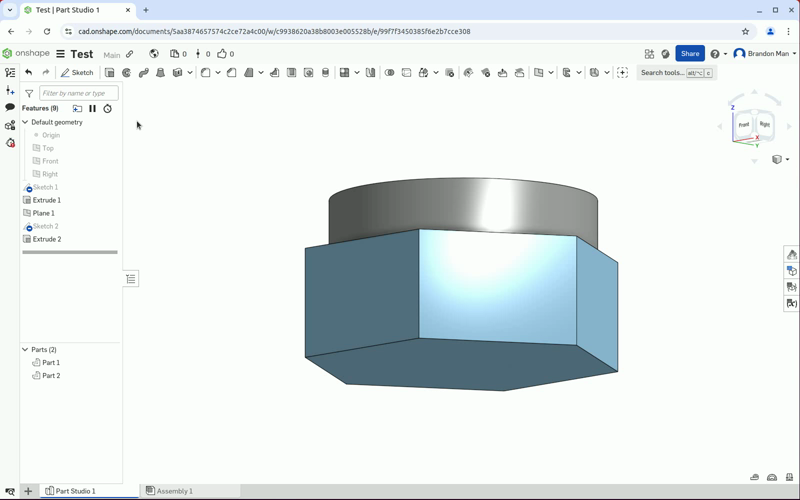
key(left, 3)
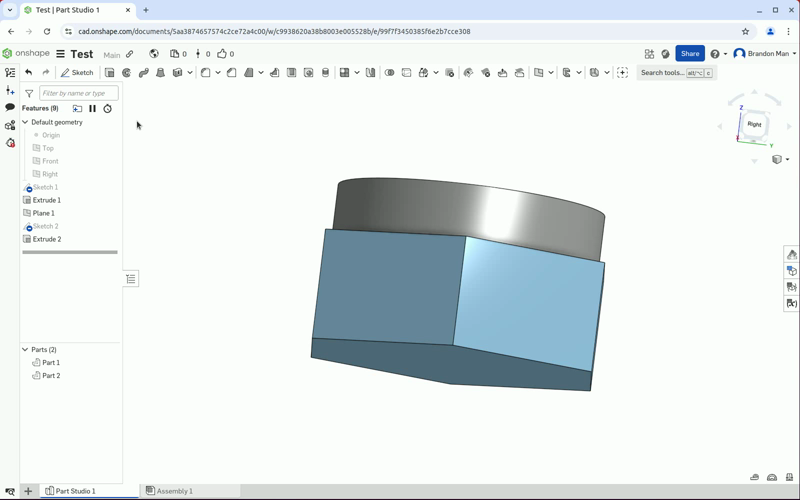
key(right, 3)
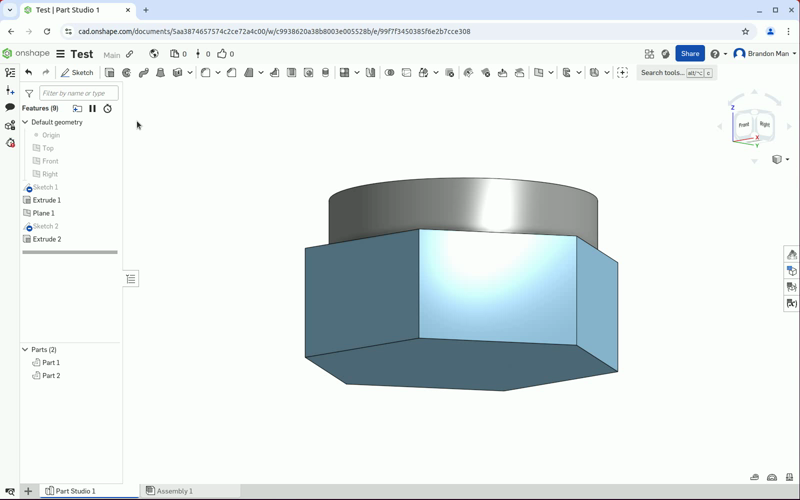
key(down, 3)
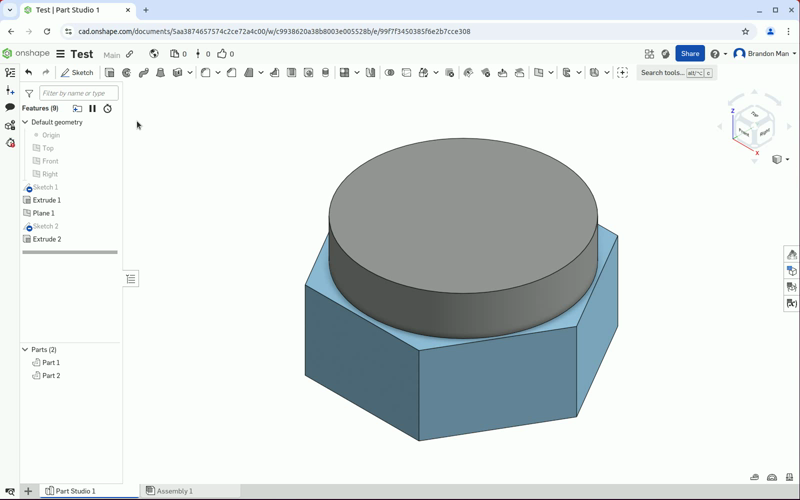
mouse_move(73, 189)
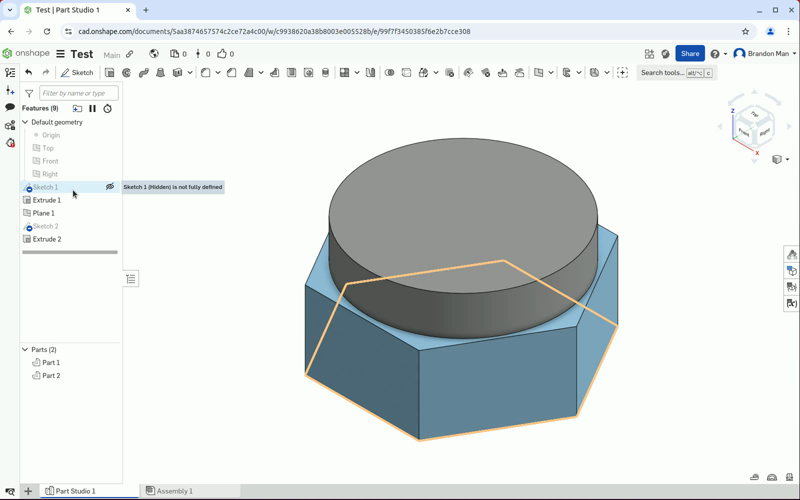
click(73, 189)